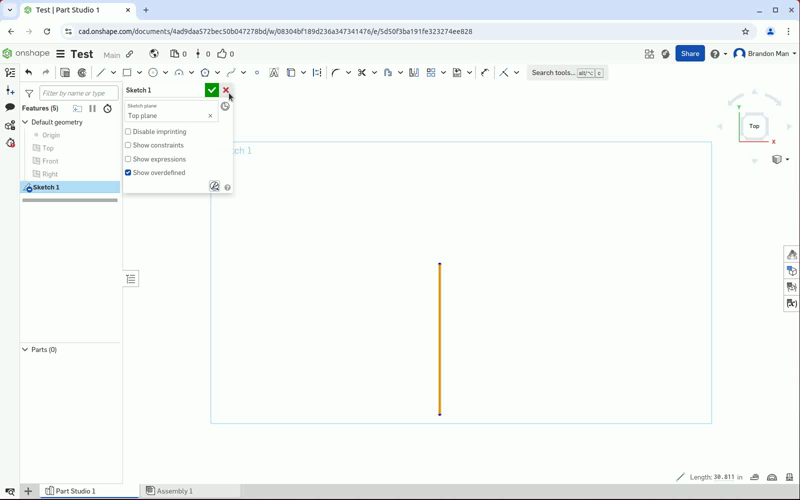
key(shift+h)
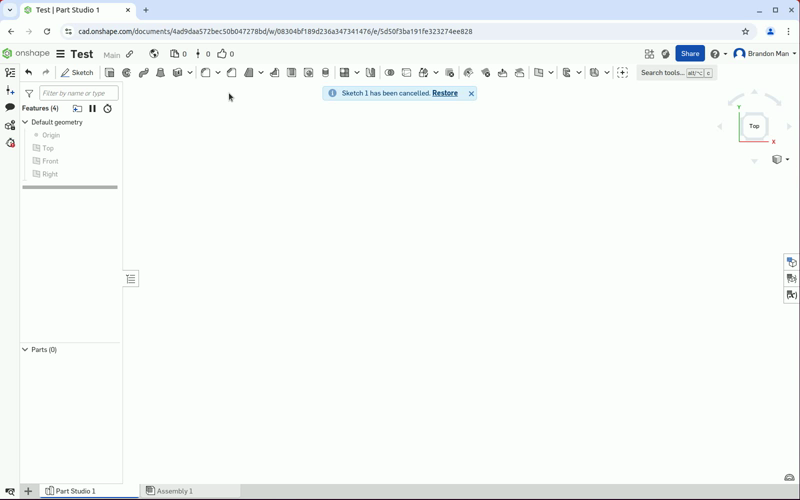
mouse_move(73, 352)
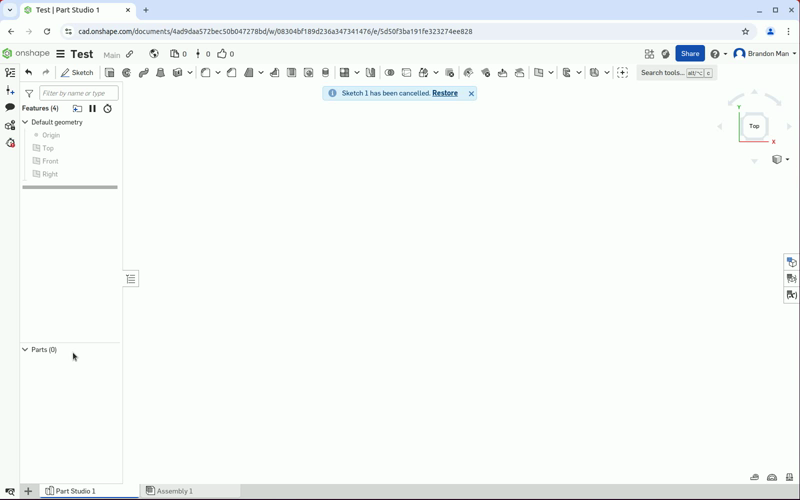
key(y)
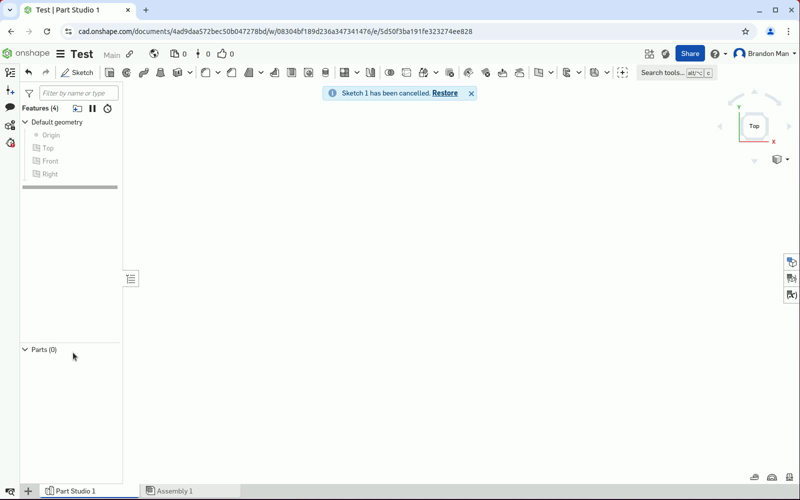
key(shift+p)
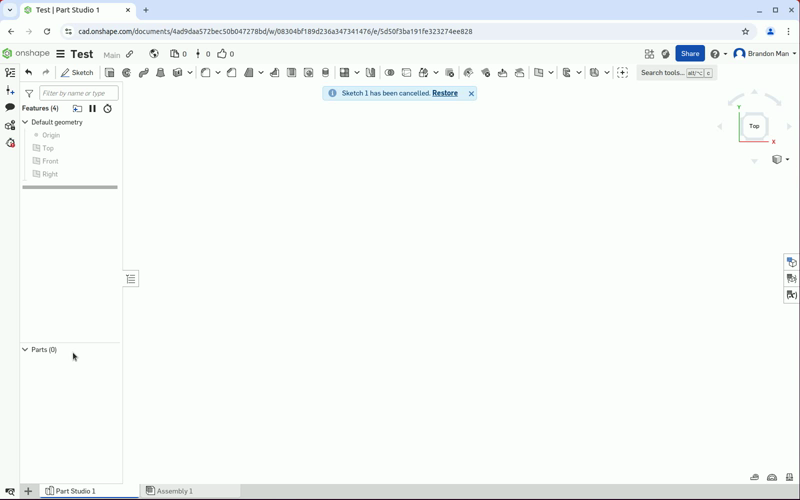
key(space)
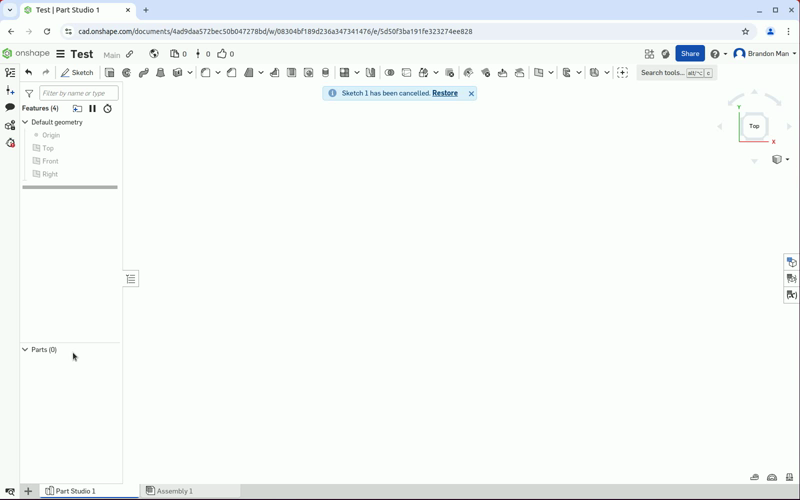
key_down(shift)
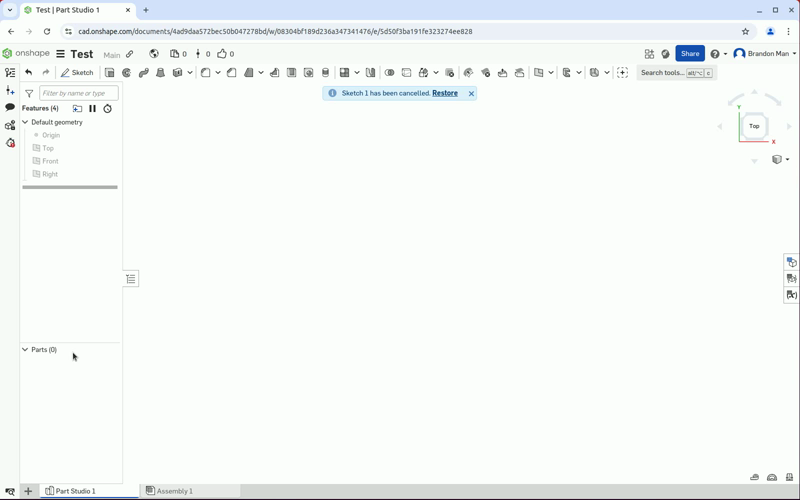
key(up)
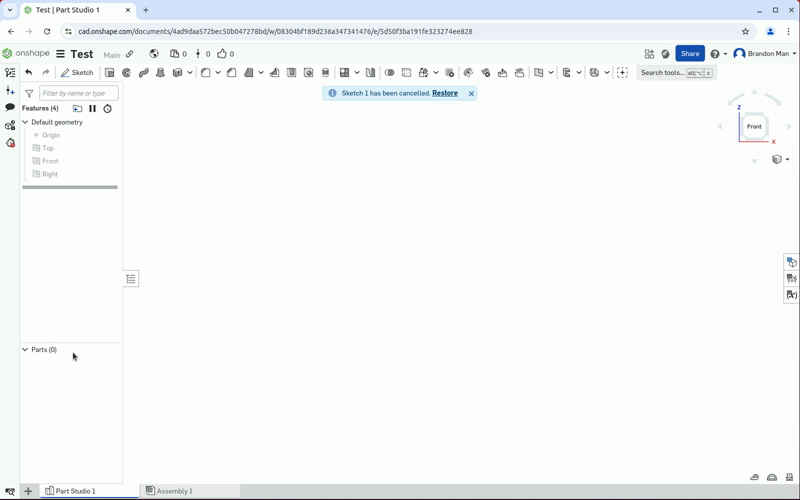
key_up(shift)
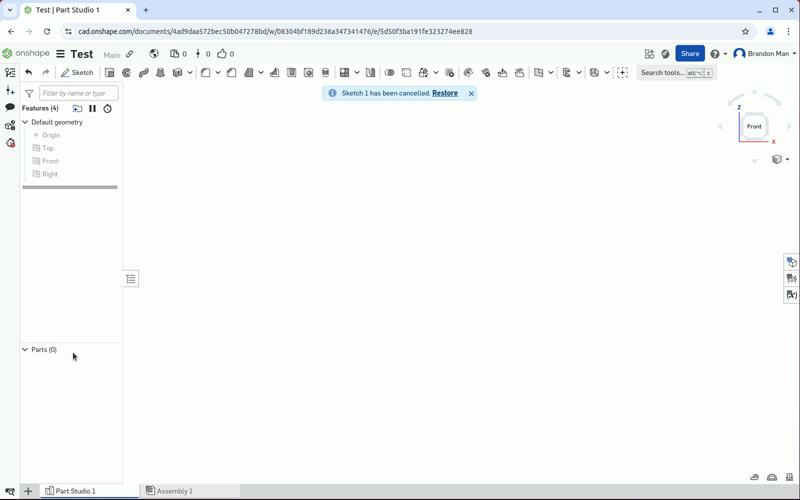
mouse_move(73, 352)
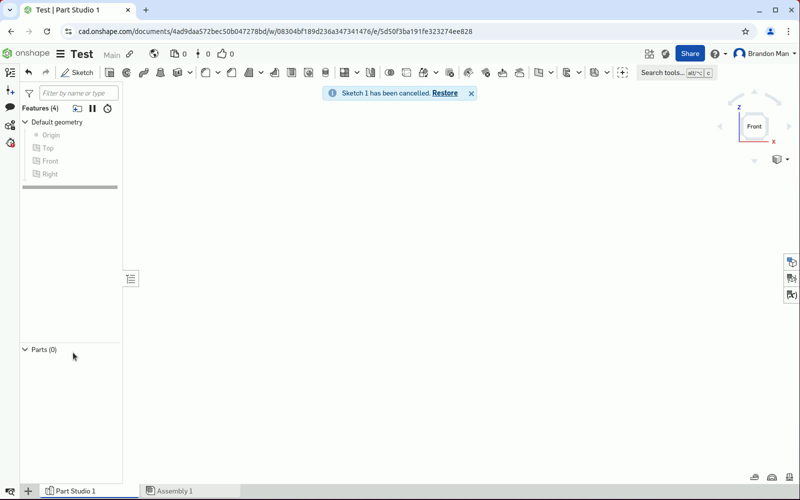
key(shift+y)
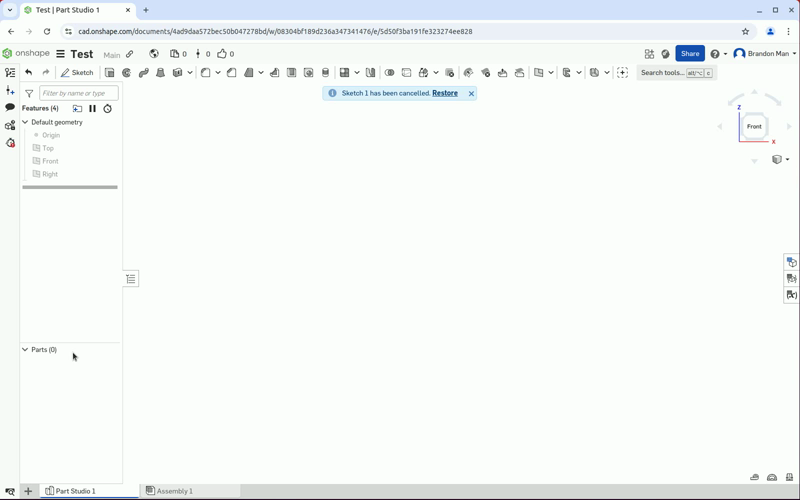
key(shift+s)
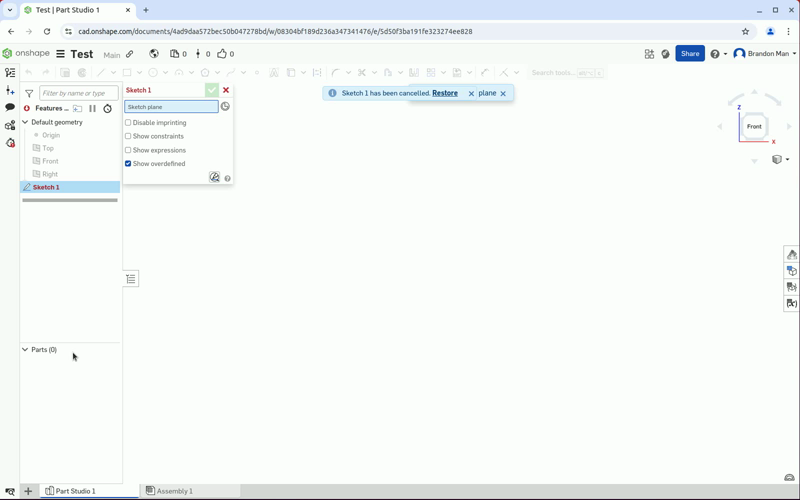
mouse_move(73, 163)
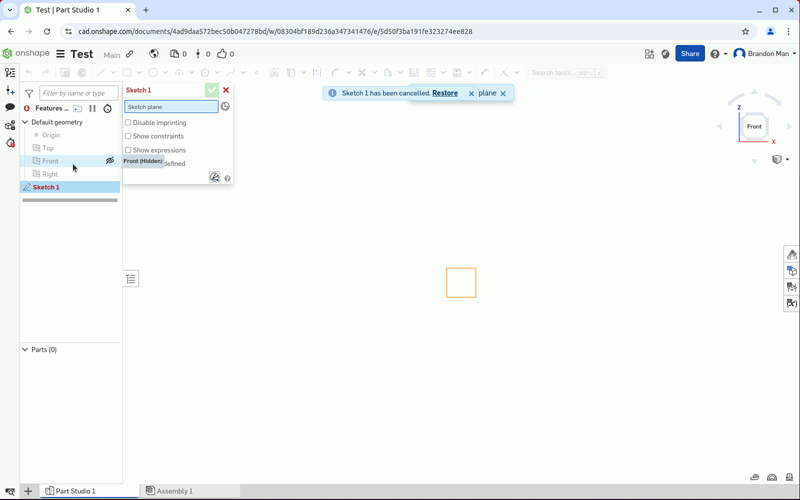
click(73, 163)
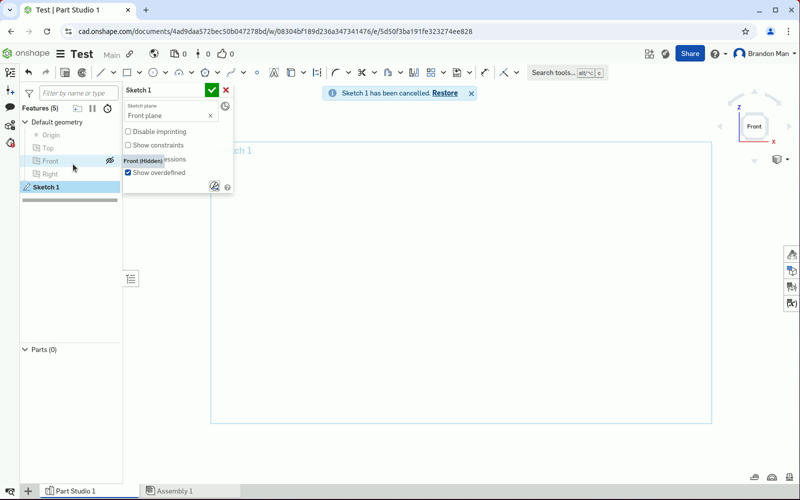
mouse_move(73, 352)
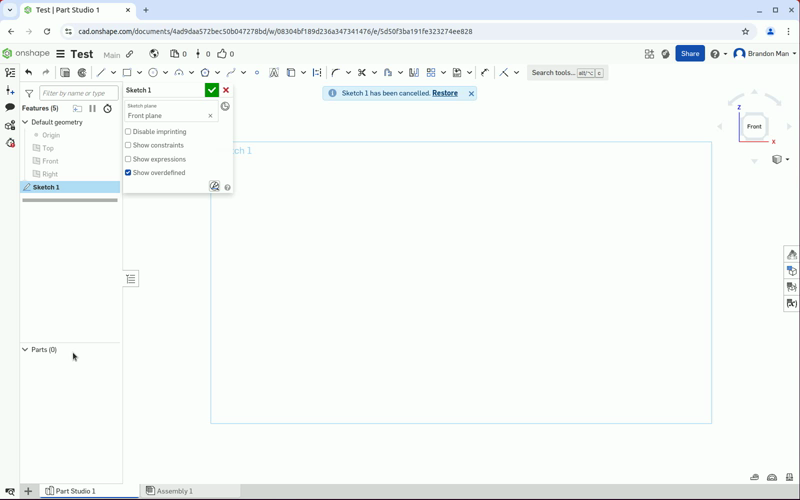
key(y)
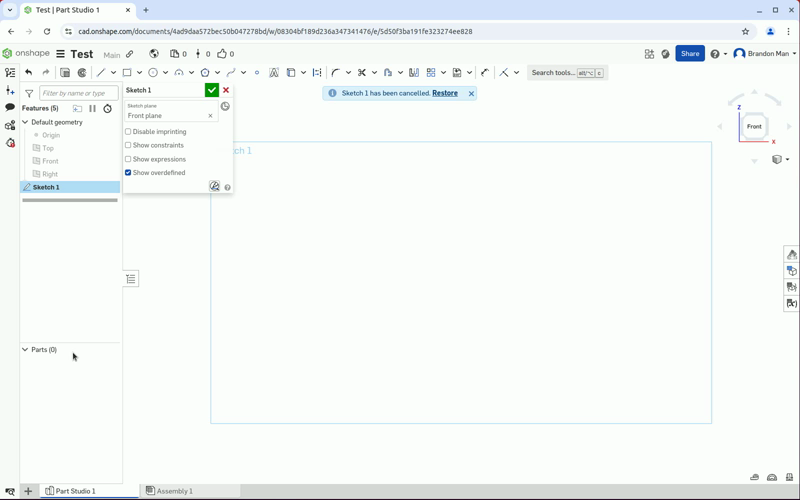
key(l)
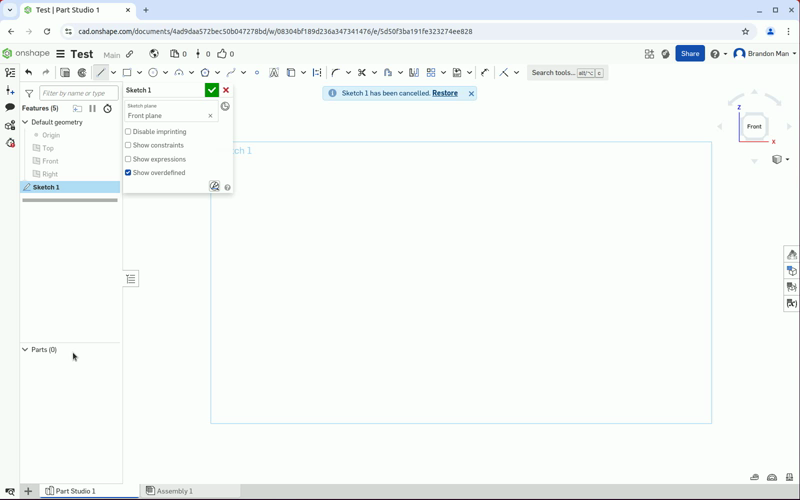
key_down(shift)
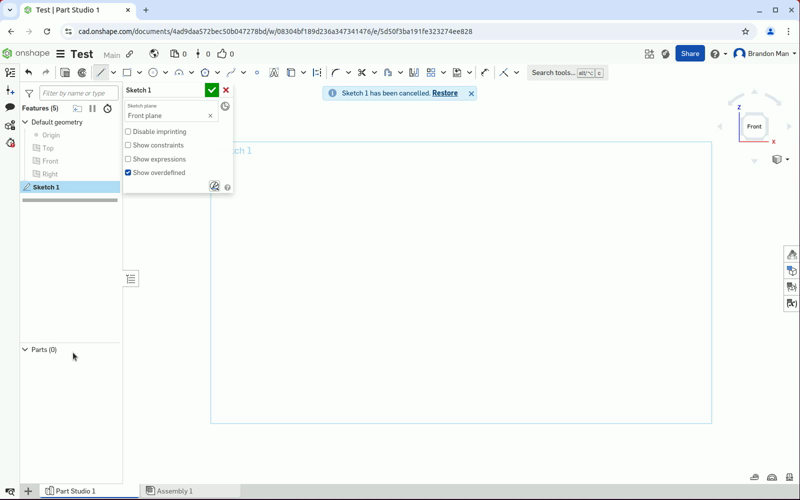
mouse_move(422, 322)
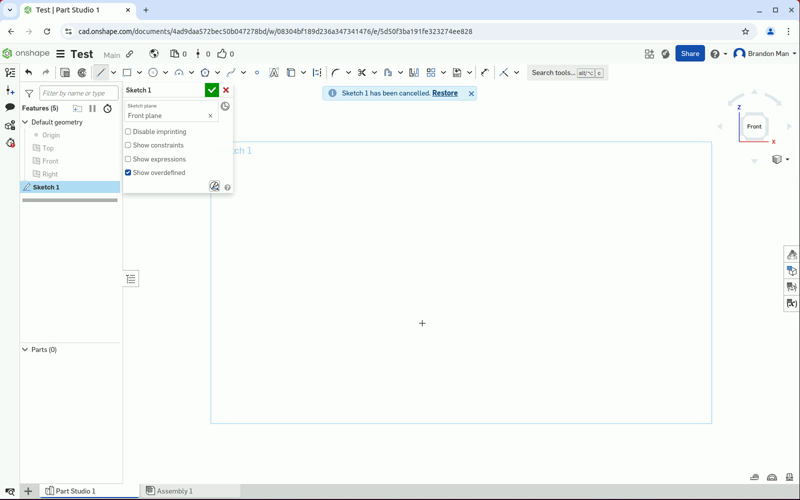
click(422, 322)
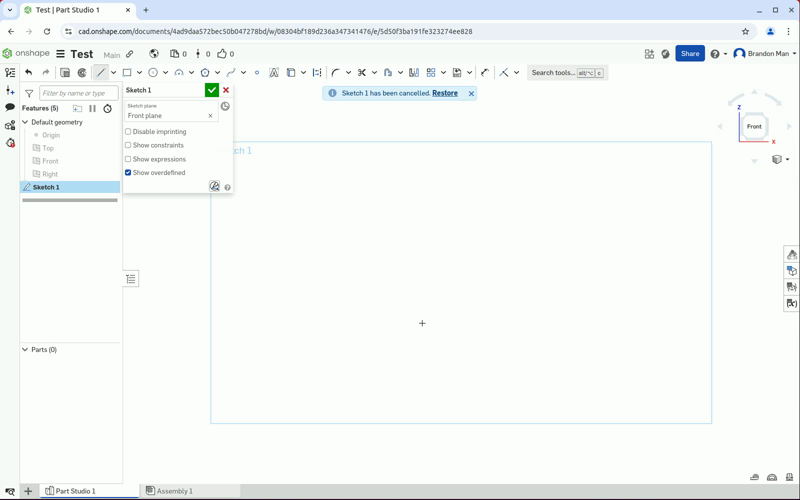
key_up(shift)
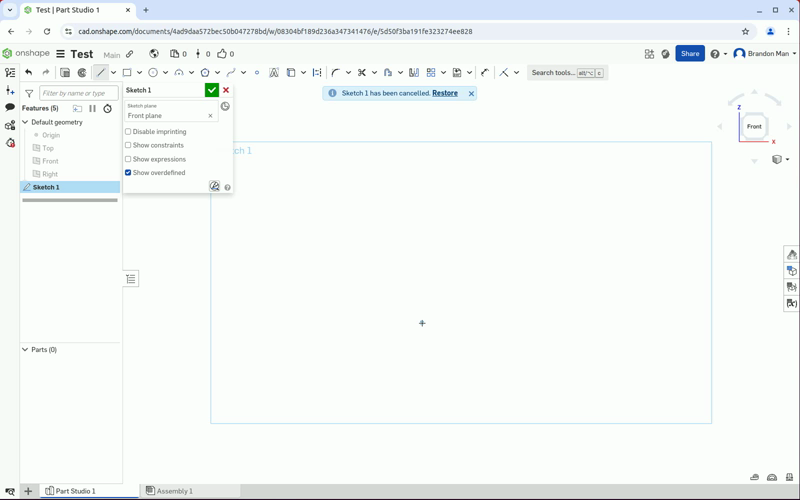
key_down(shift)
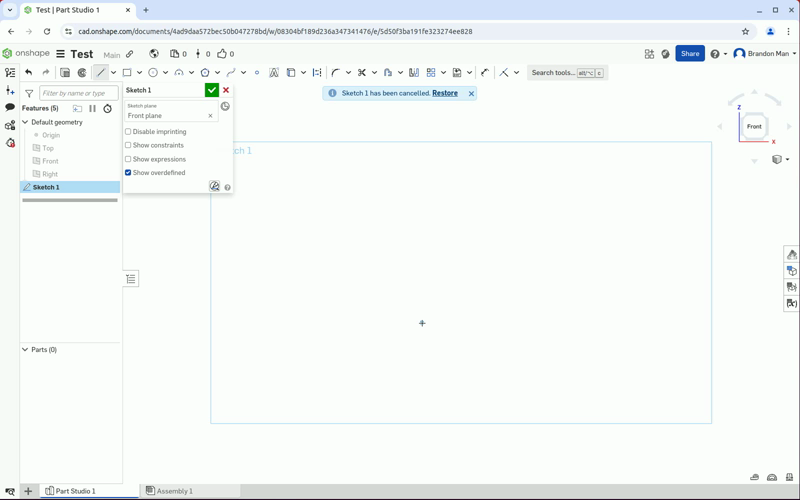
mouse_move(541, 322)
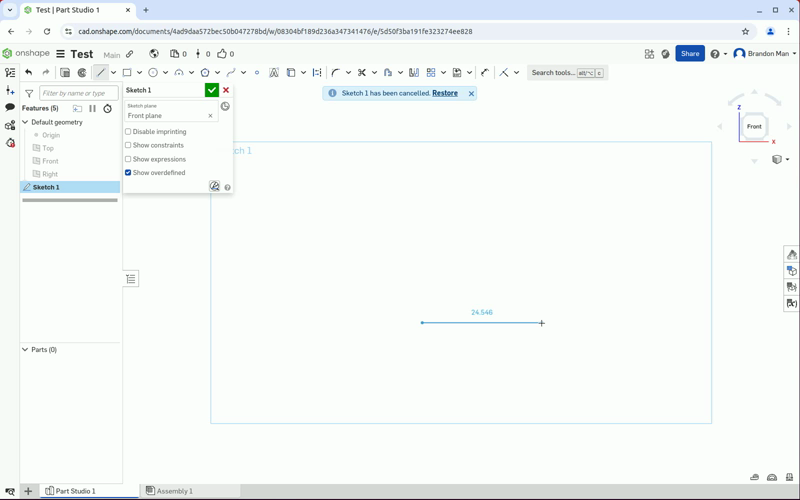
click(541, 322)
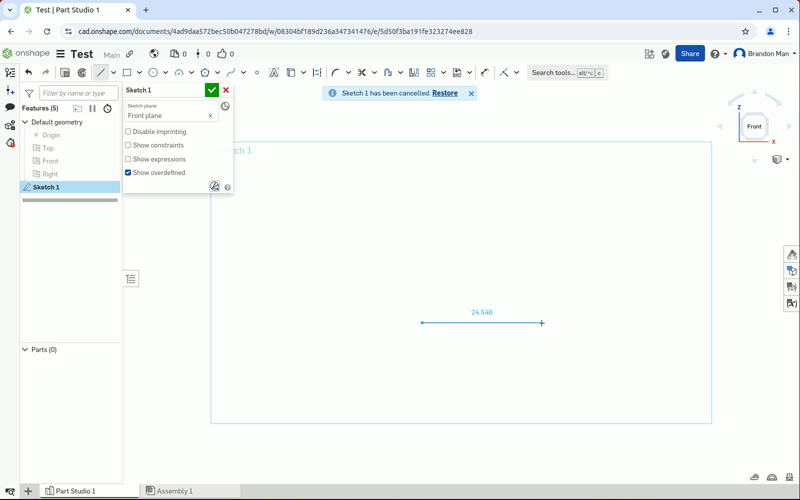
key_up(shift)
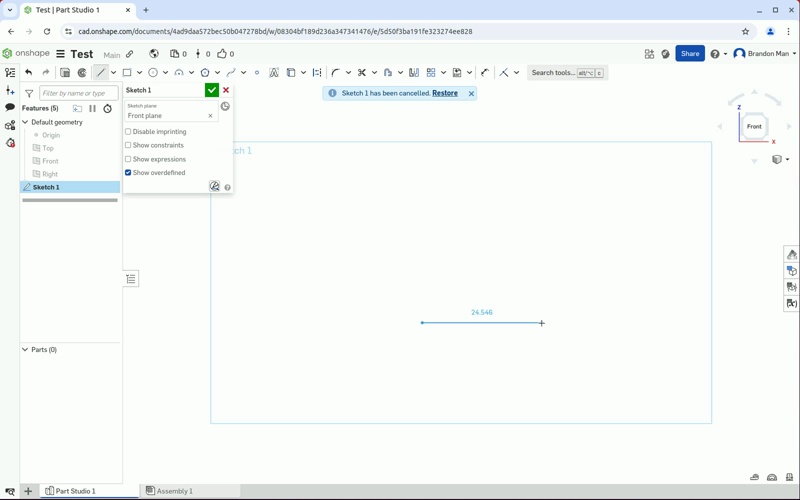
key_down(shift)
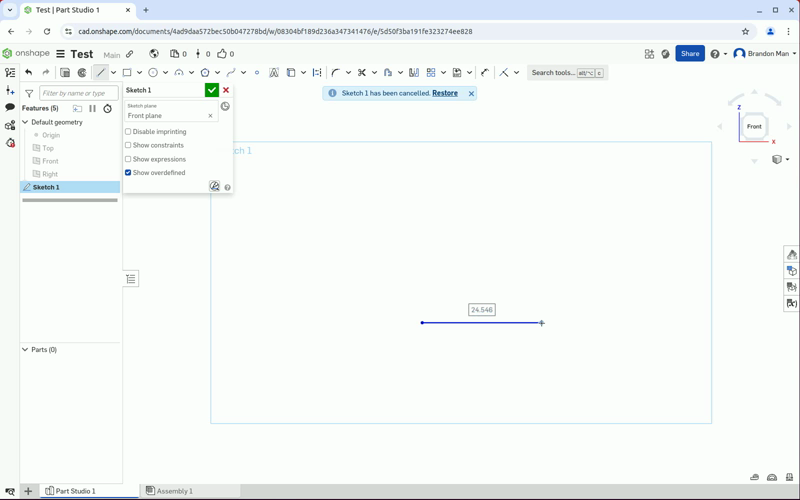
mouse_move(541, 252)
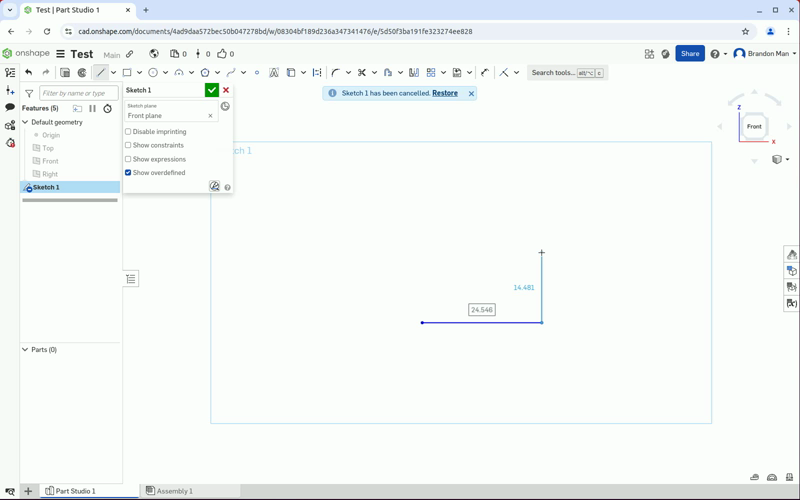
click(541, 252)
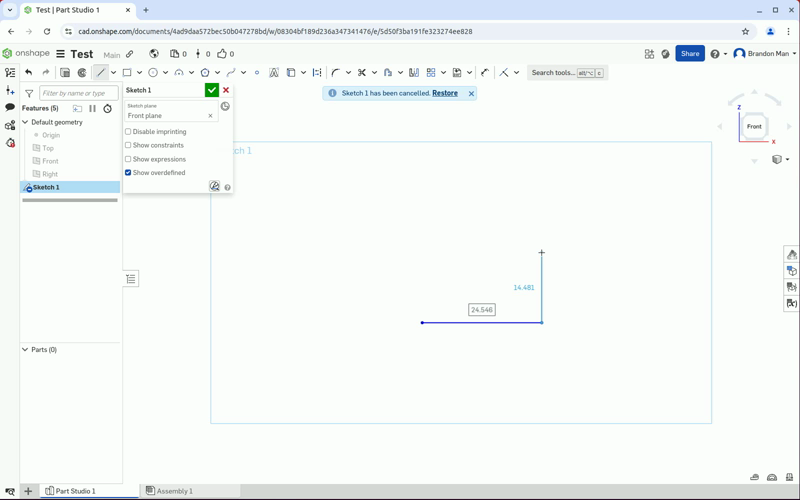
key_up(shift)
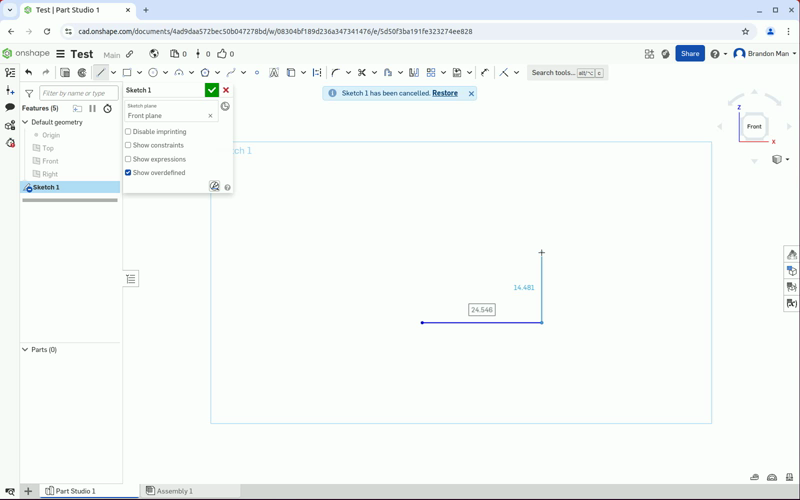
key_down(shift)
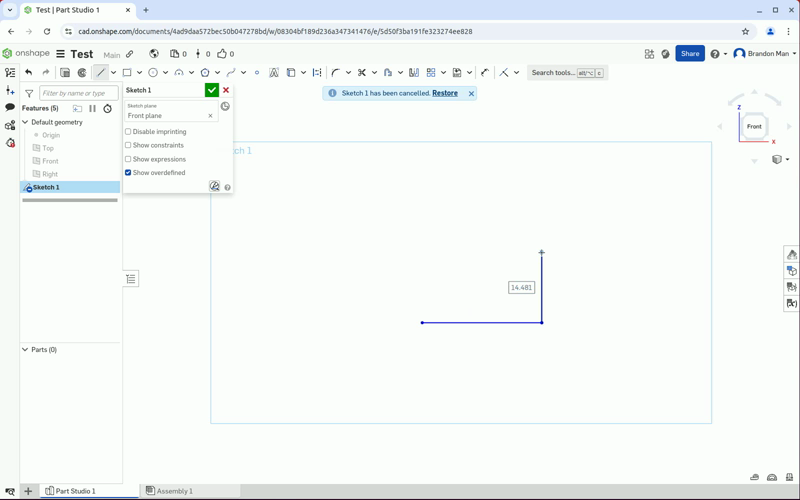
mouse_move(422, 252)
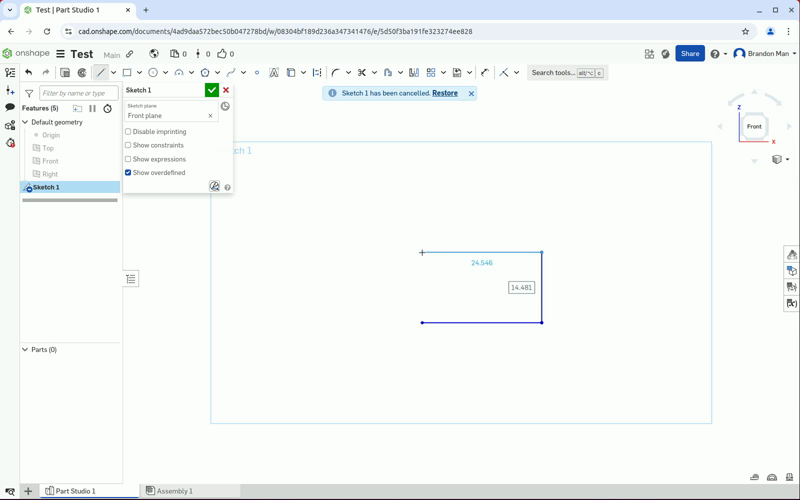
click(422, 252)
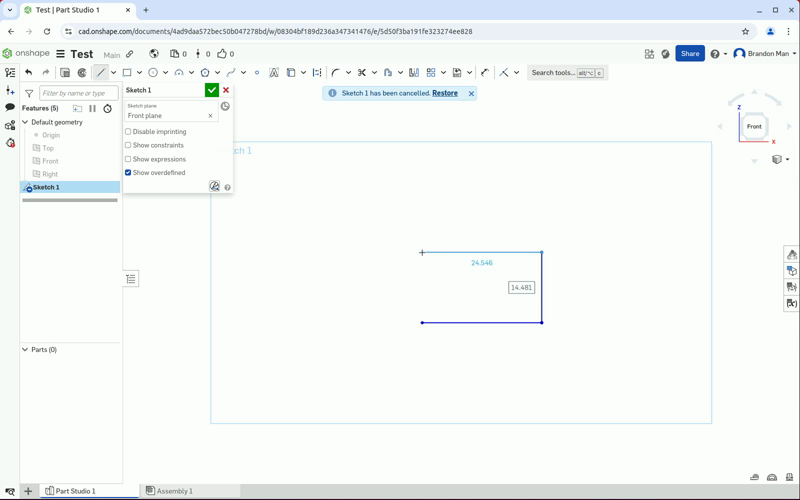
key_up(shift)
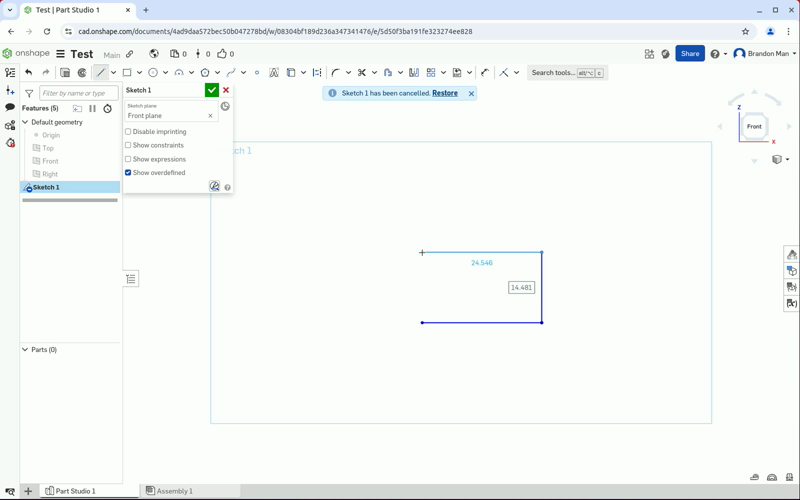
key_down(shift)
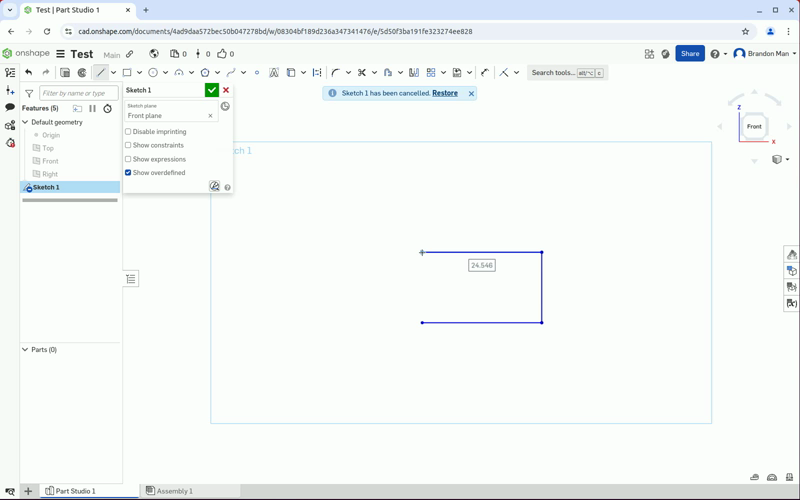
mouse_move(422, 322)
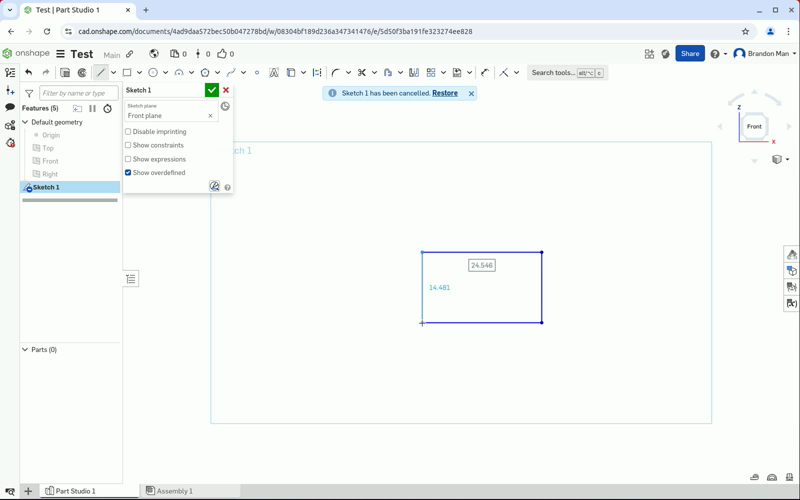
key_up(shift)
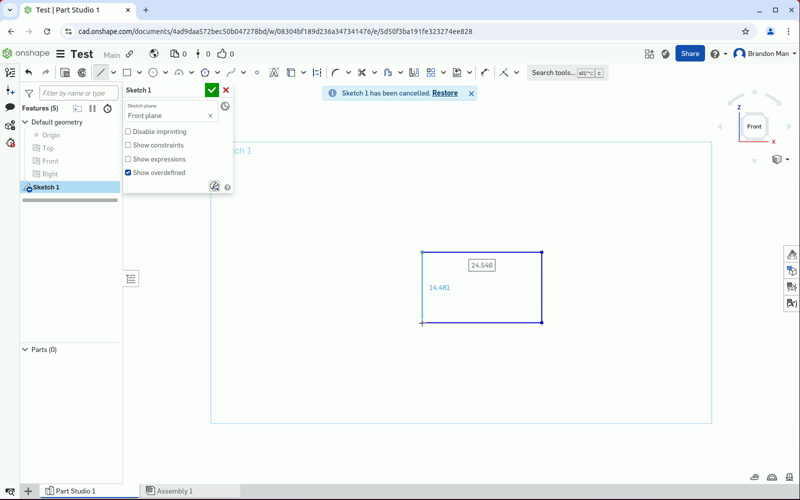
click(422, 322)
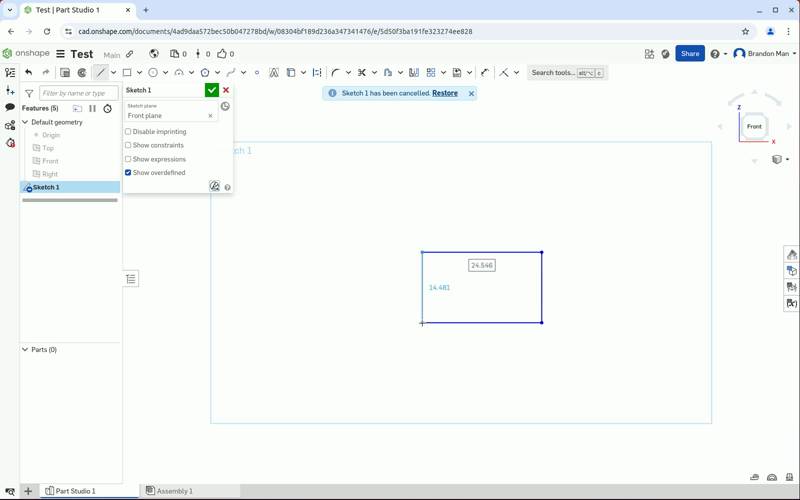
key(esc)
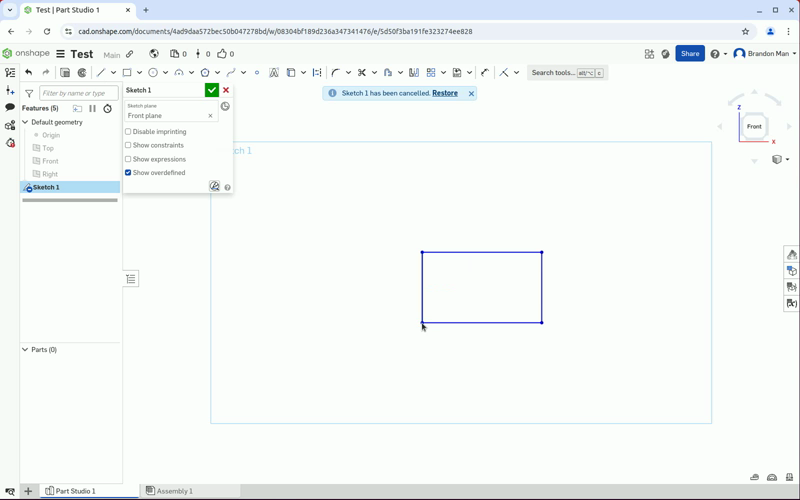
mouse_move(526, 292)
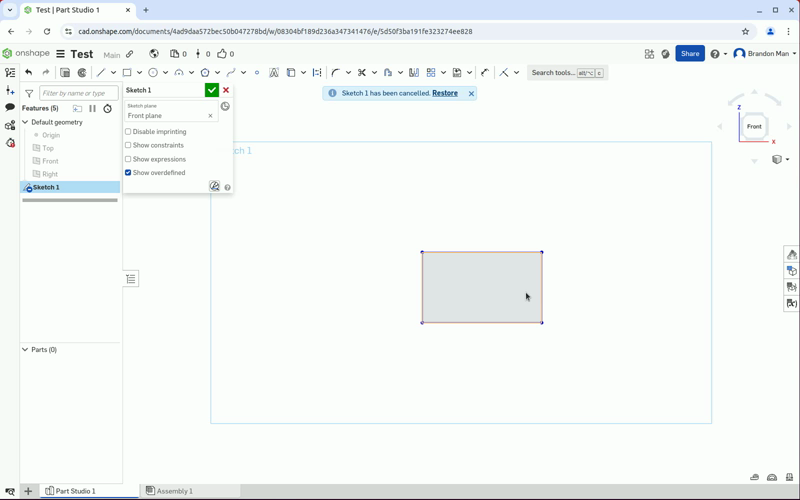
click(526, 292)
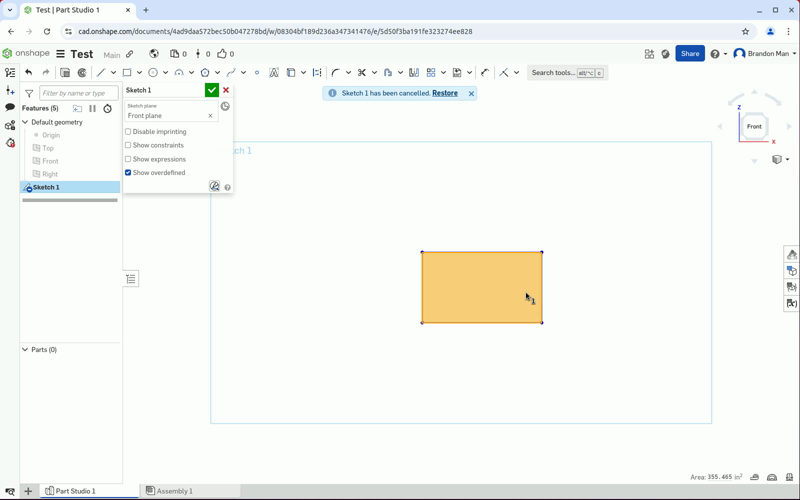
mouse_move(73, 352)
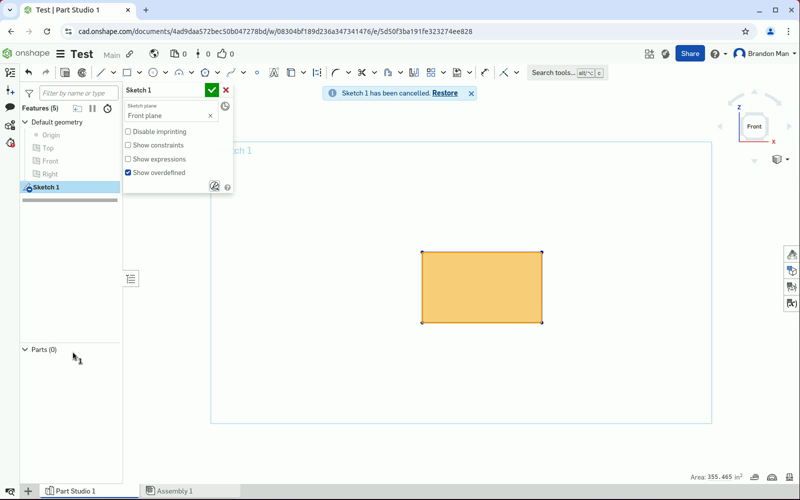
key(shift+y)
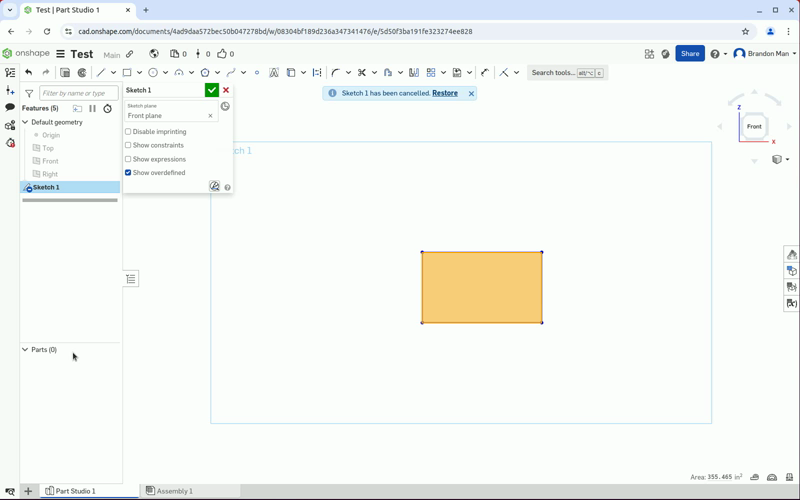
key(shift+e)
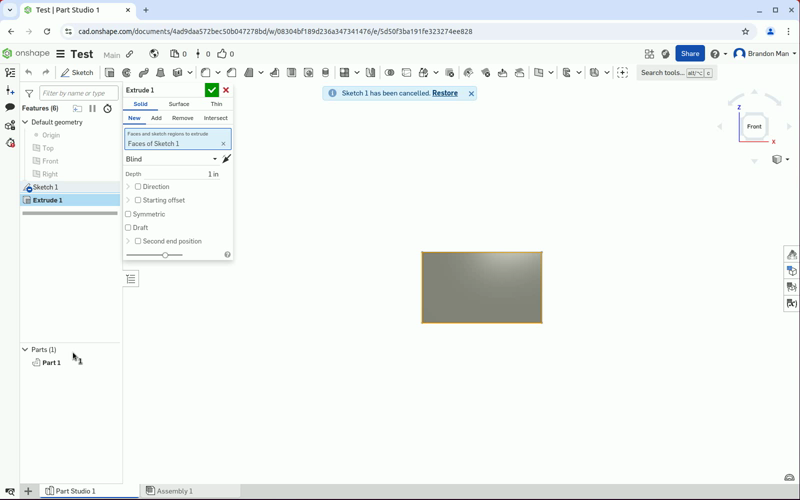
mouse_move(143, 106)
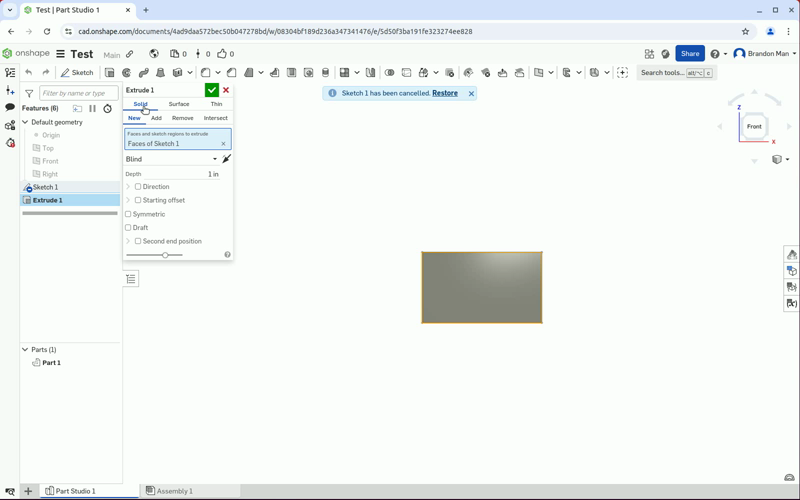
click(143, 106)
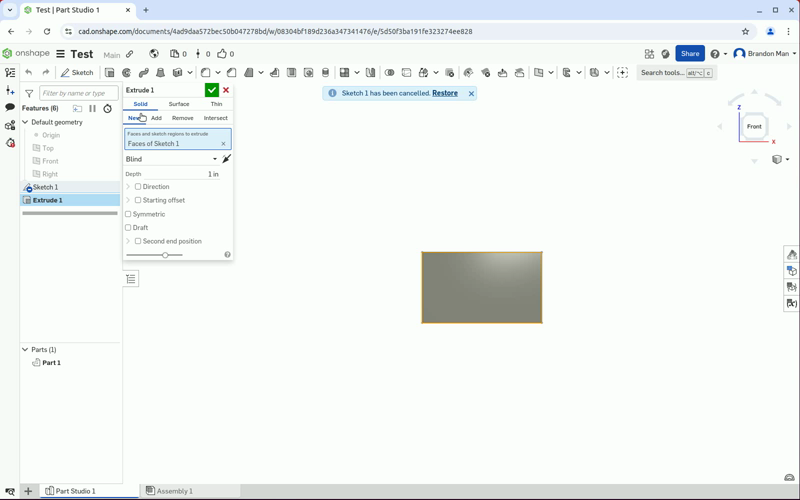
mouse_move(137, 120)
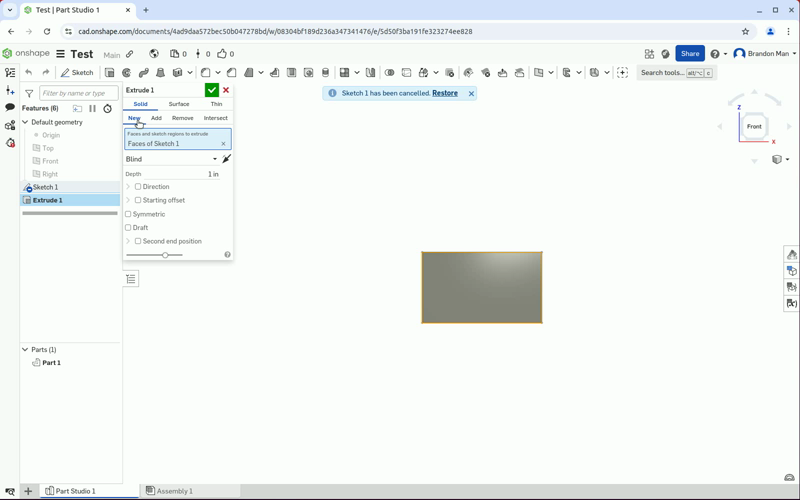
click(137, 120)
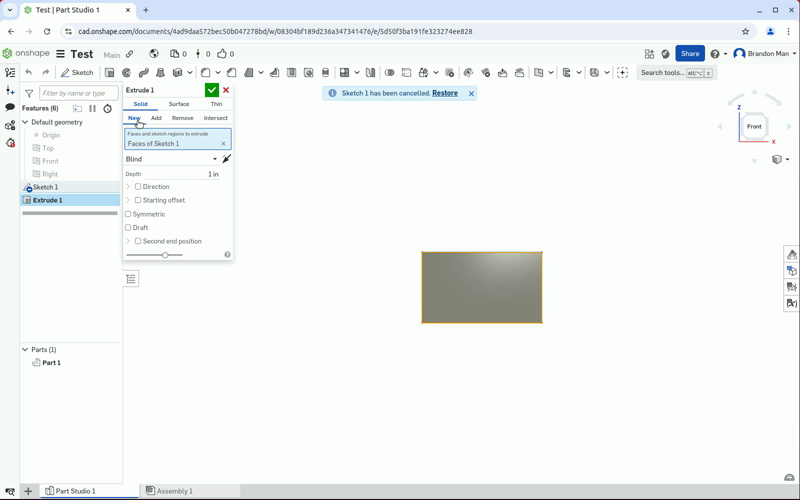
key(tab, 4)
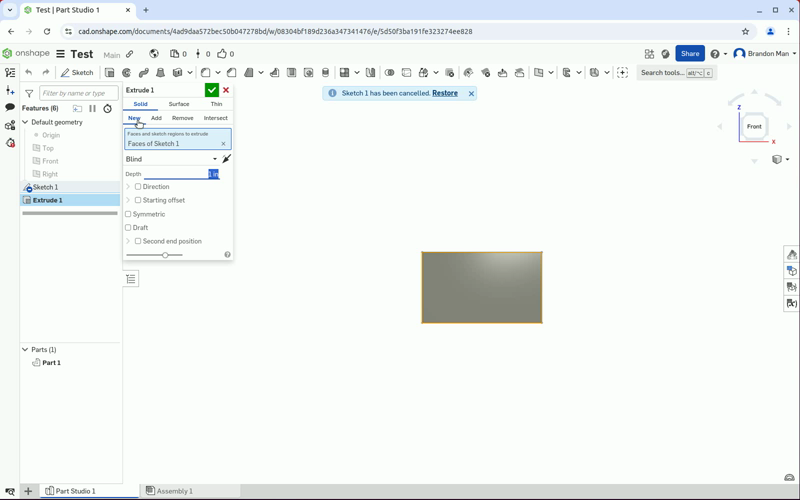
text(23.108)
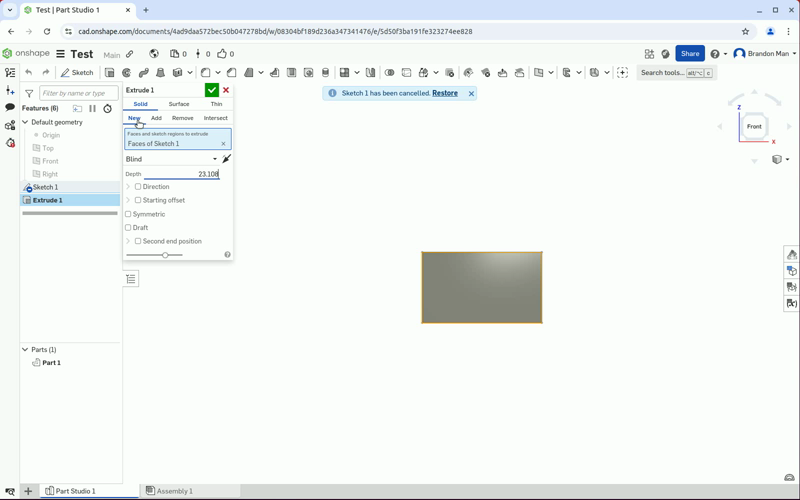
key(enter)
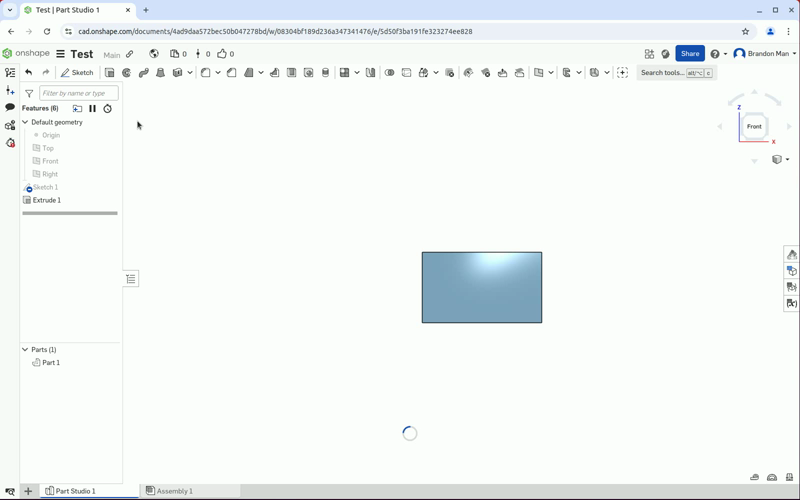
key(shift+h)
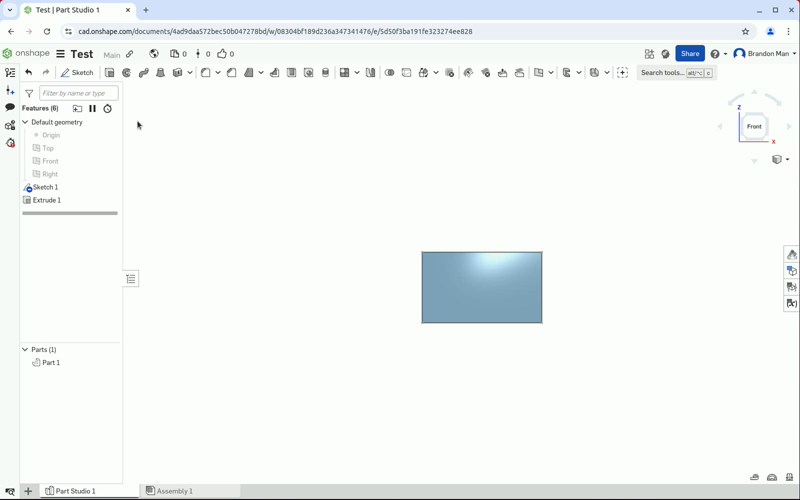
key(shift+h)
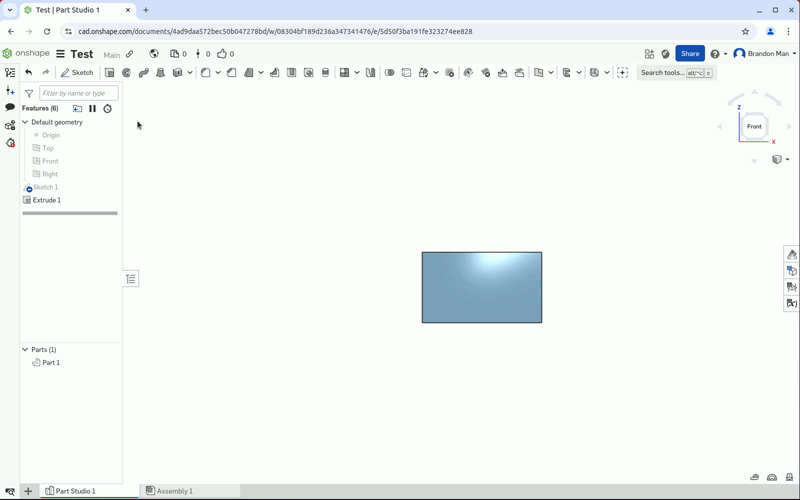
mouse_move(73, 189)
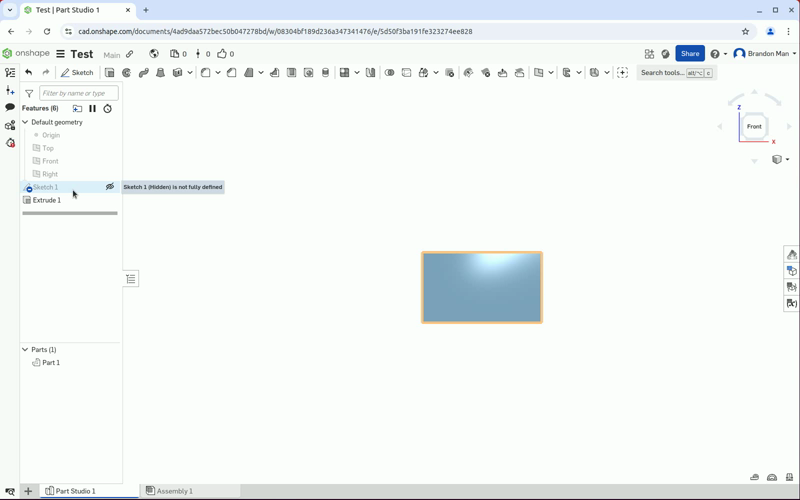
click(73, 189)
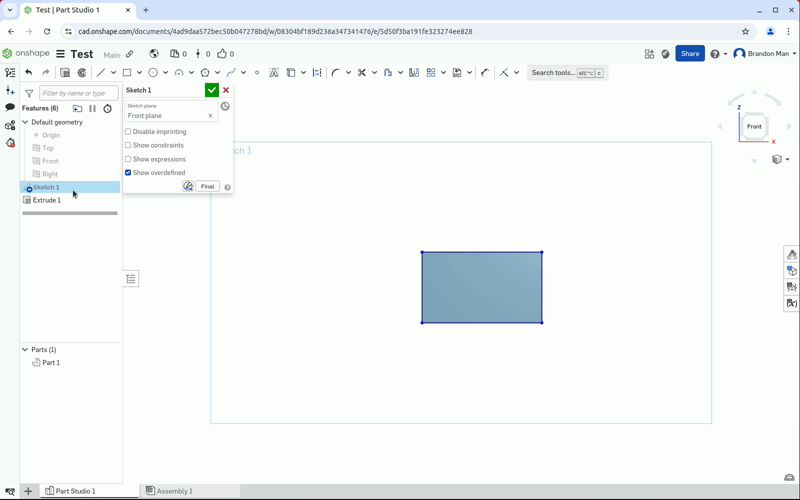
mouse_move(229, 92)
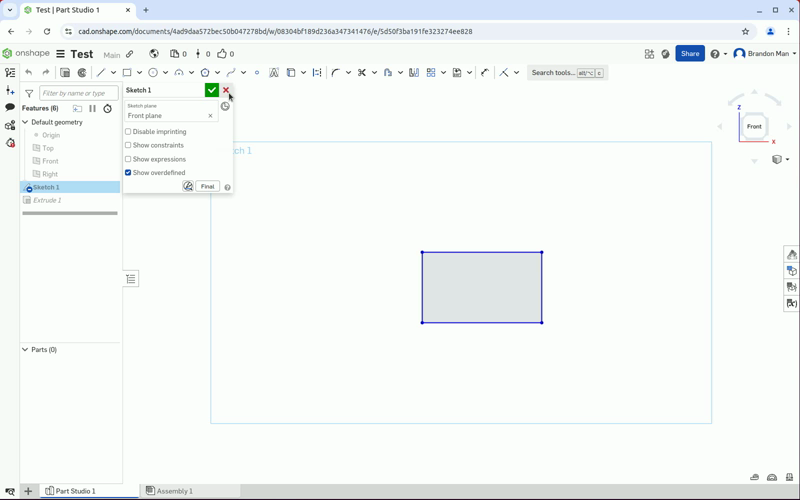
click(229, 92)
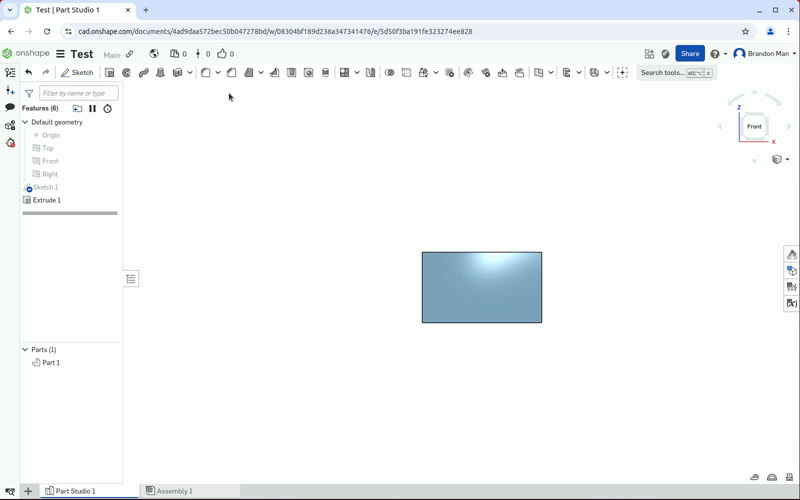
mouse_move(73, 352)
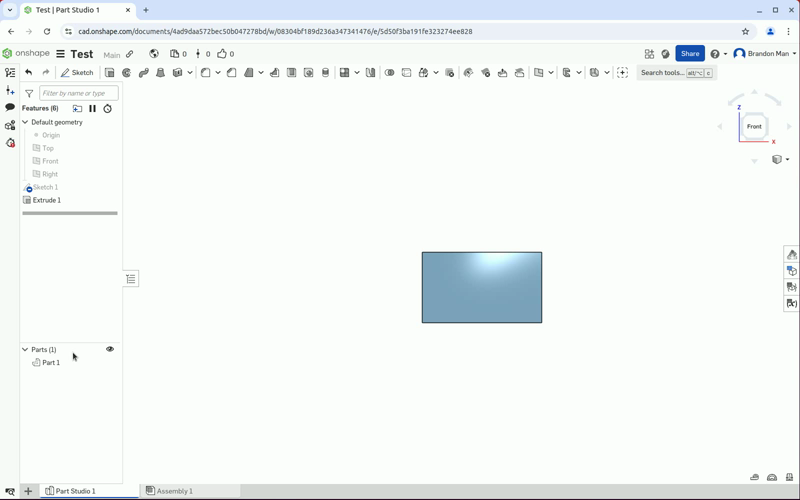
key(y)
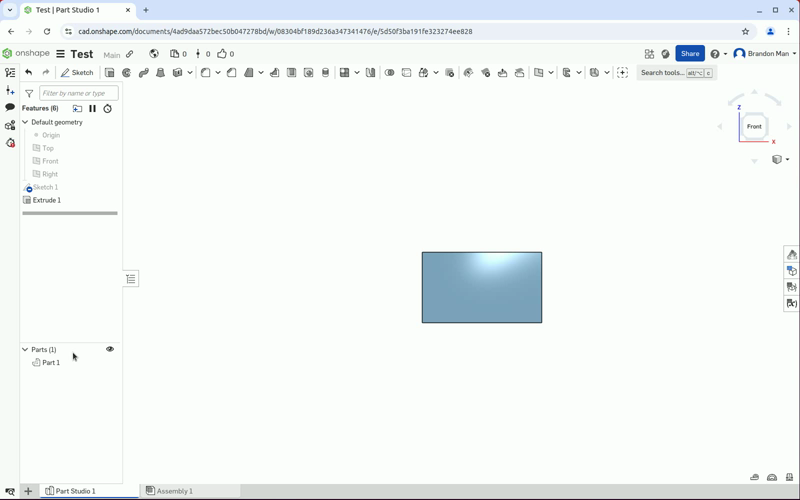
key(shift+p)
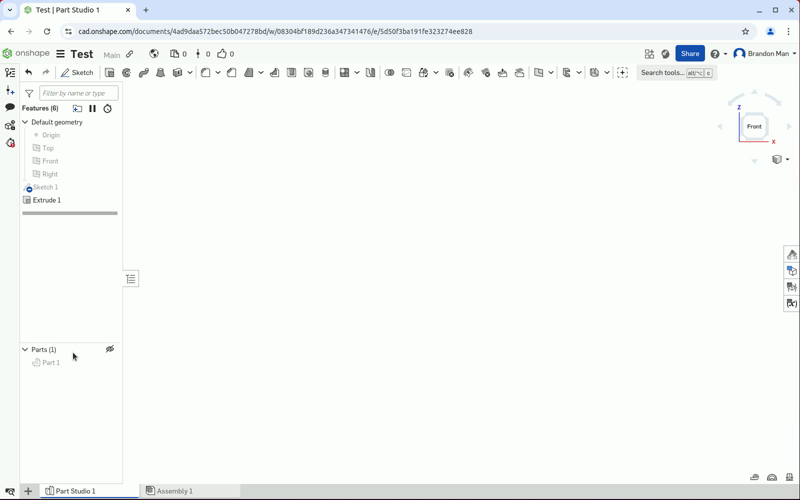
key(space)
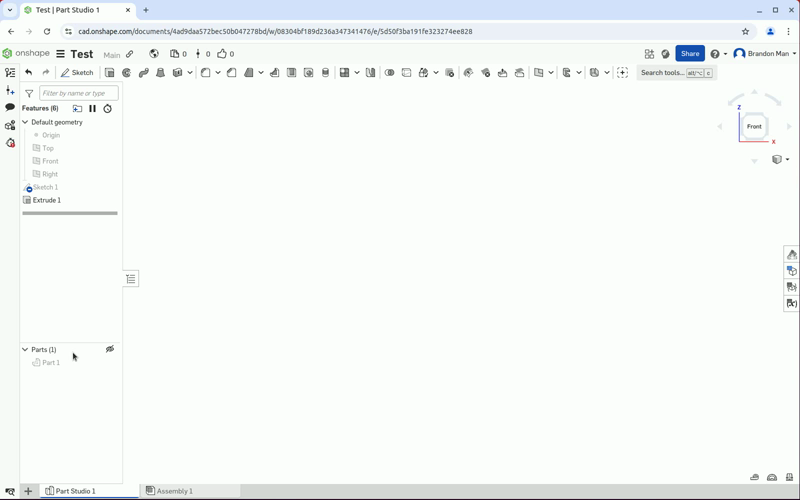
key_down(shift)
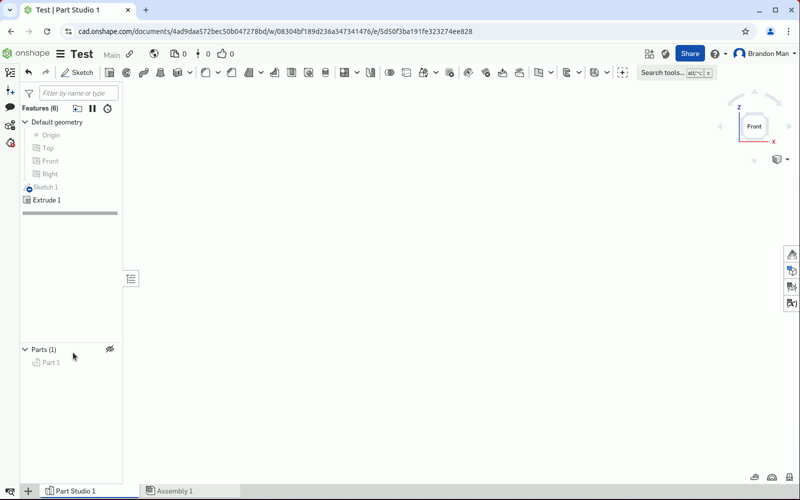
key(down)
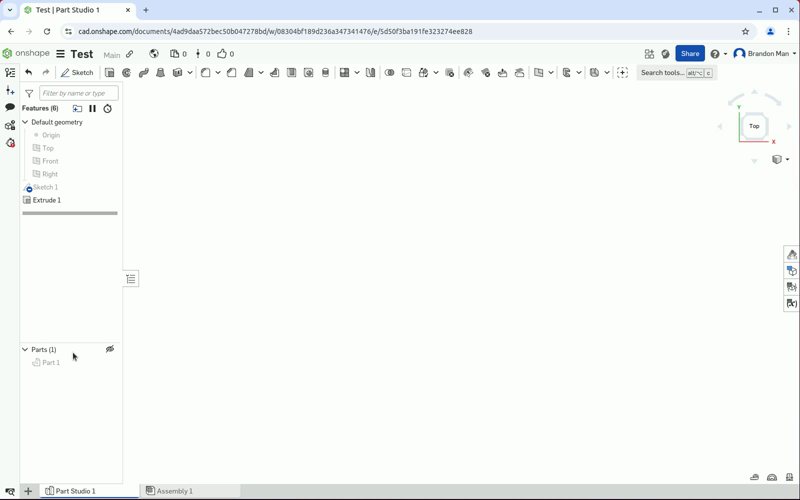
key_up(shift)
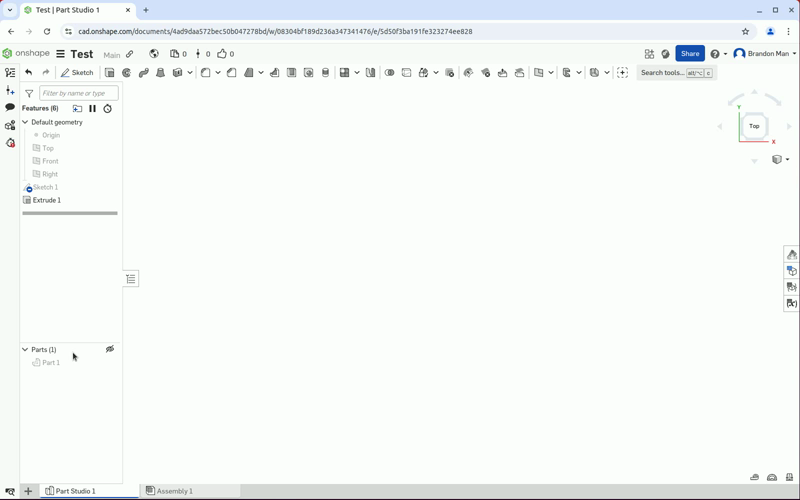
mouse_move(73, 352)
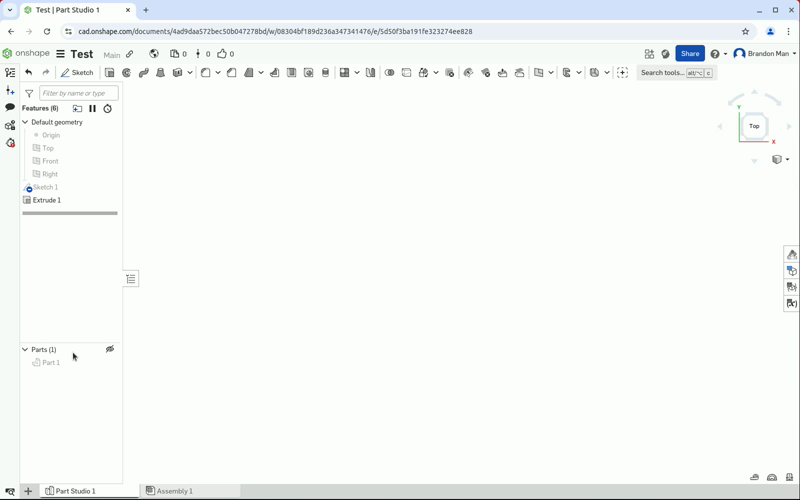
key(shift+y)
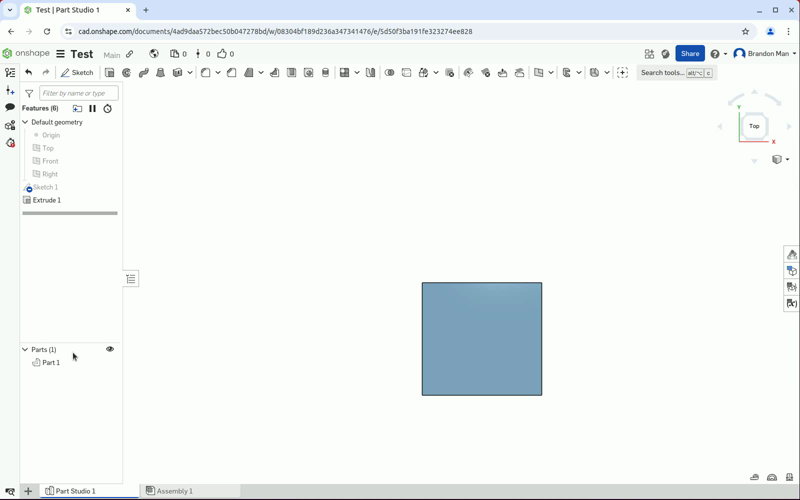
mouse_move(541, 75)
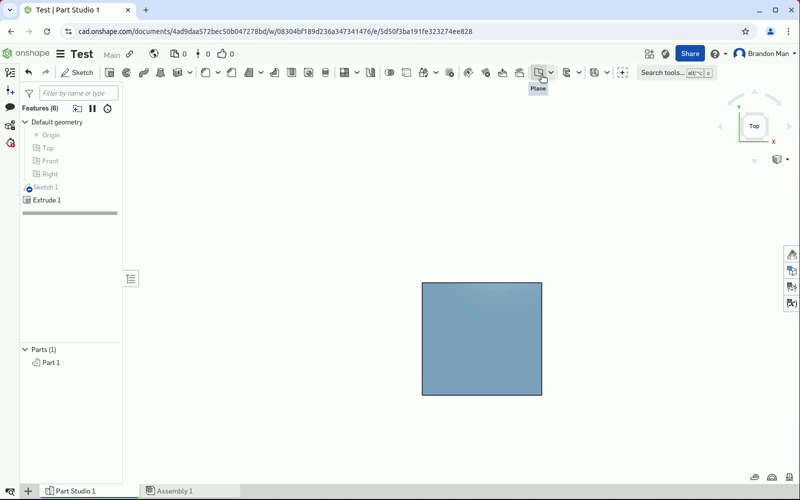
click(541, 75)
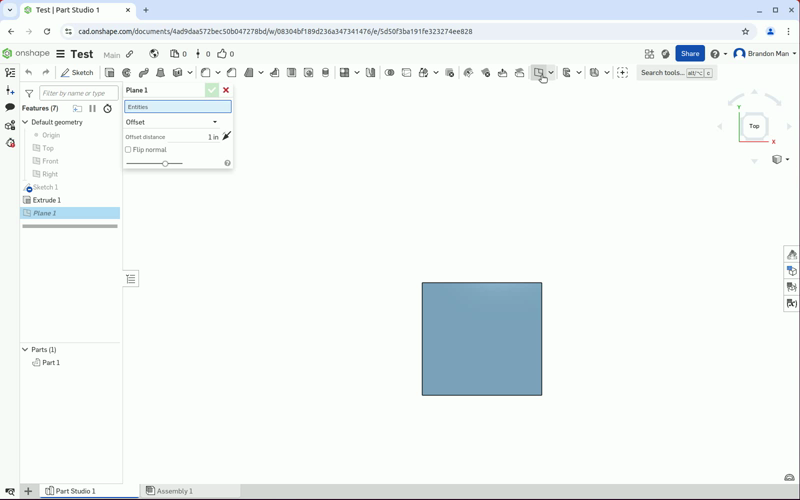
mouse_move(73, 150)
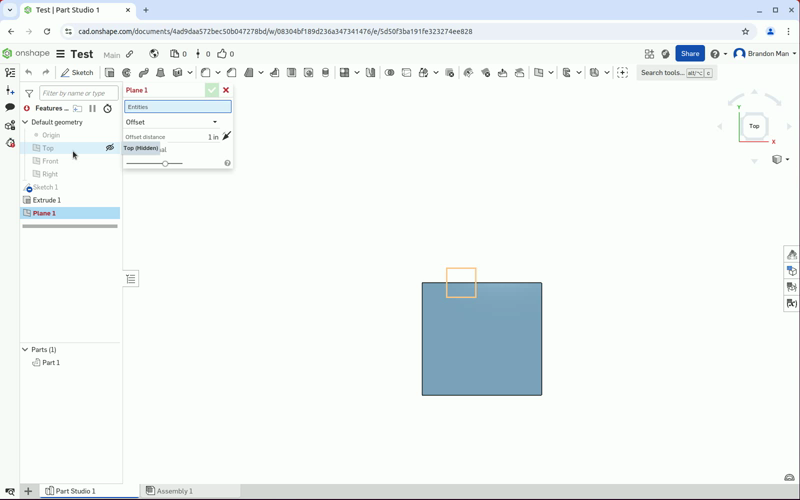
click(73, 150)
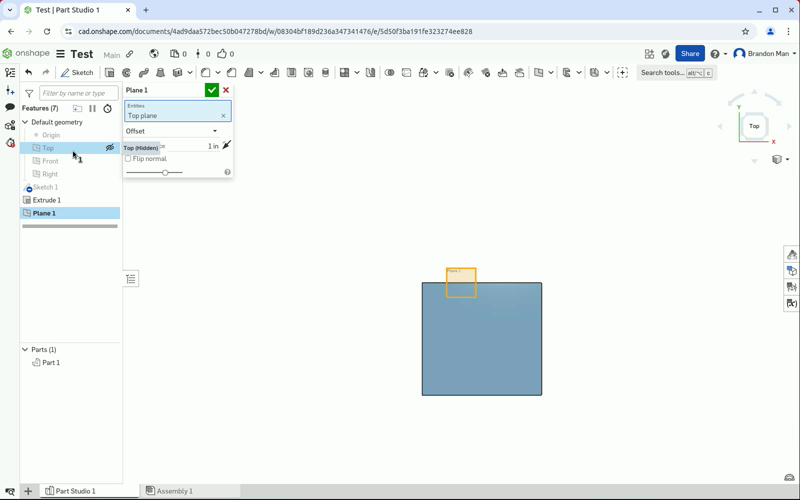
key(tab, 2)
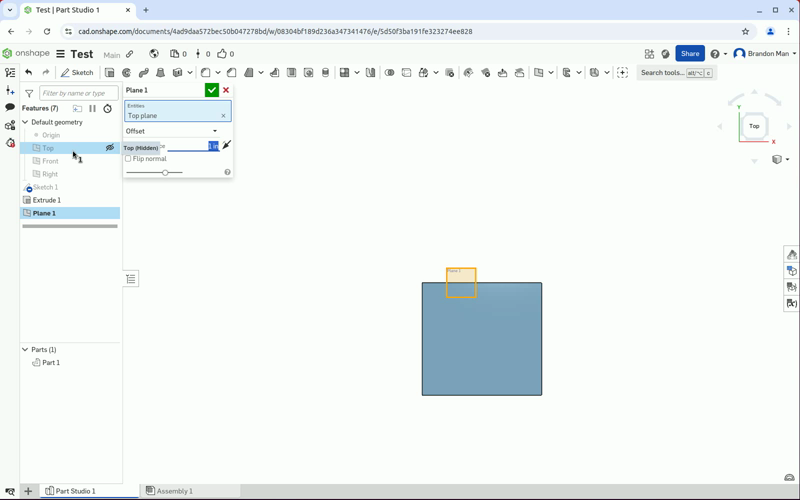
text(6.501)
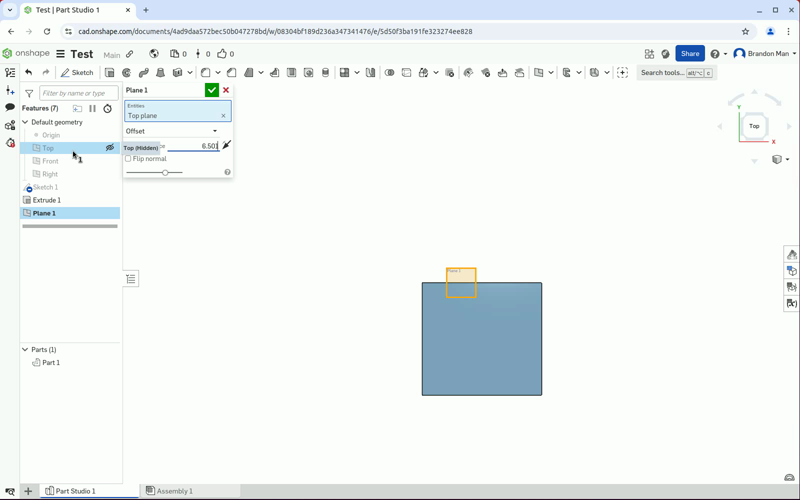
key(enter, 2)
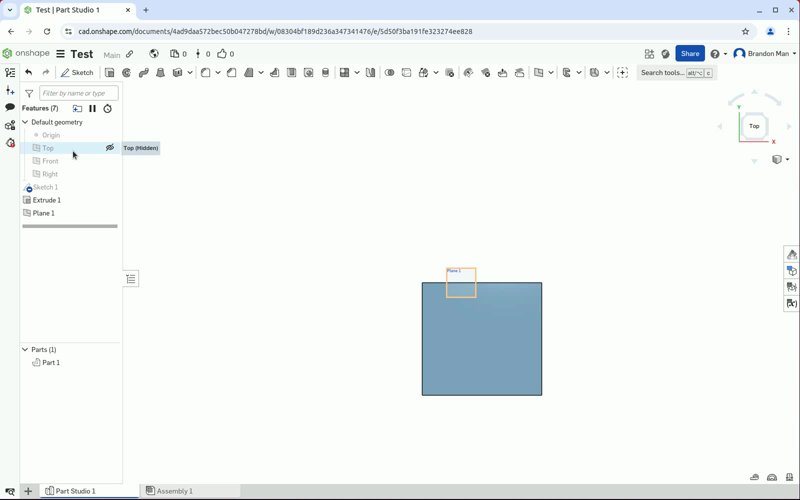
key(shift+s)
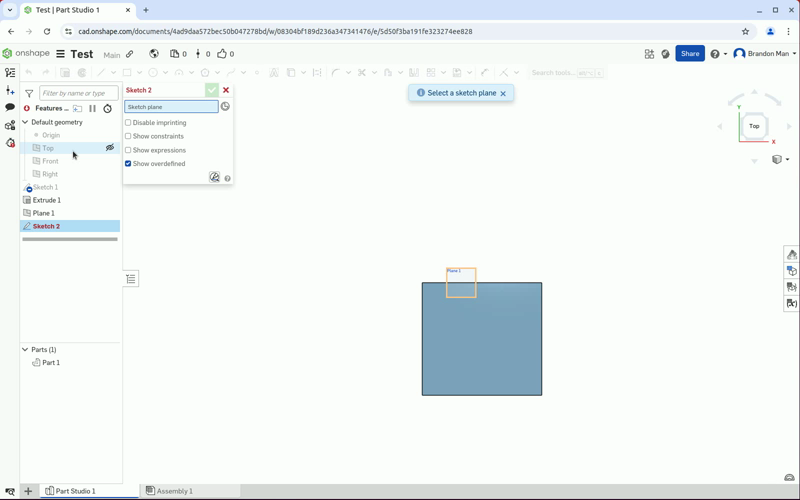
mouse_move(73, 215)
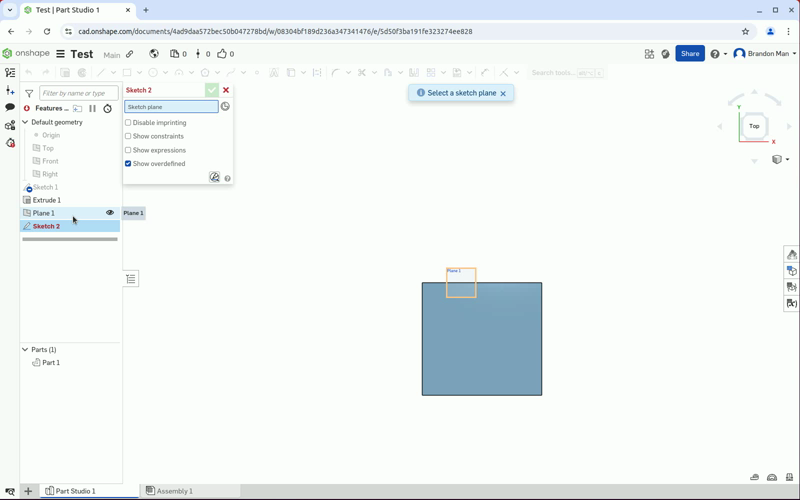
click(73, 215)
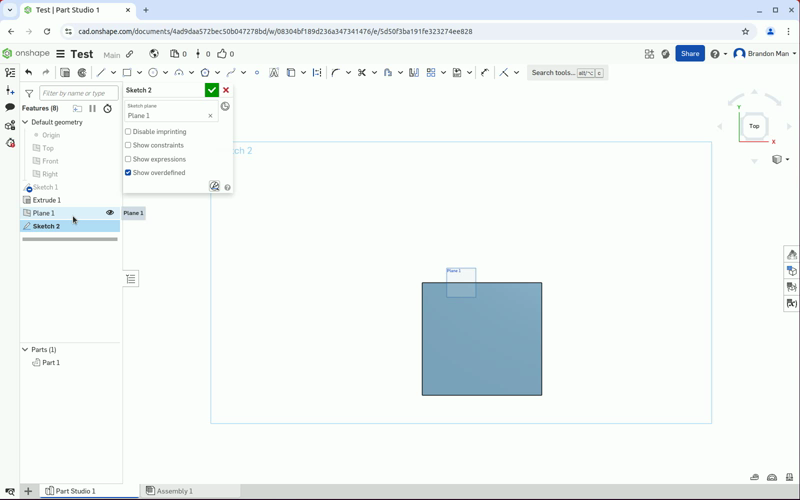
mouse_move(73, 352)
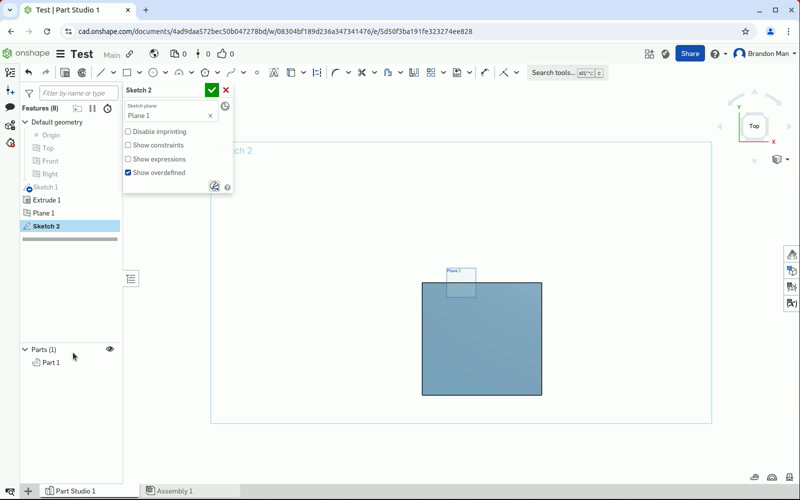
key(y)
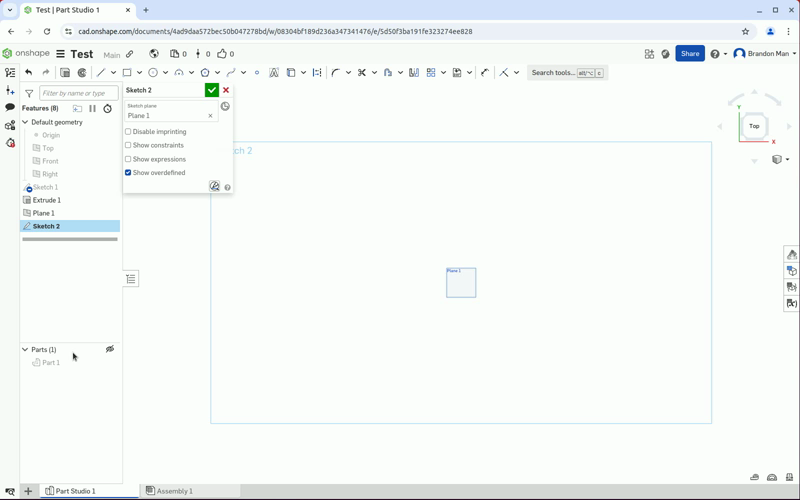
key(l)
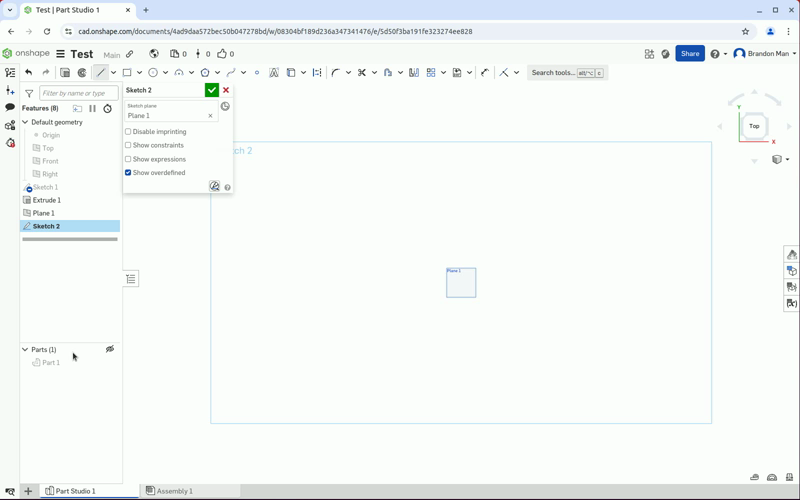
key_down(shift)
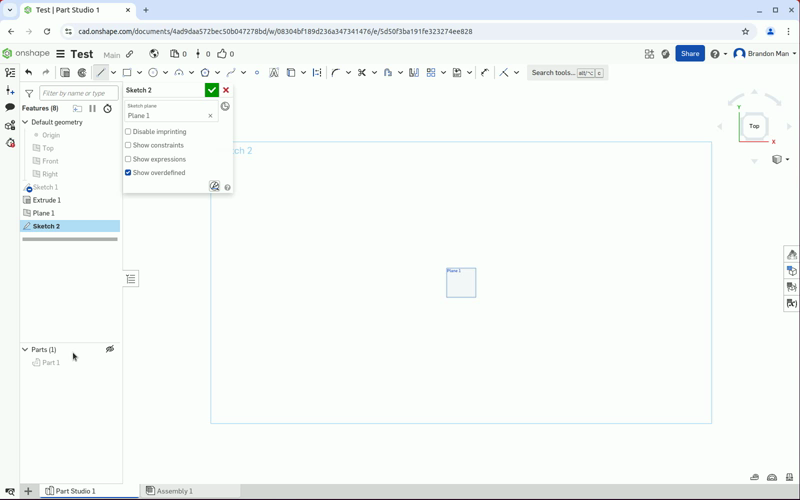
mouse_move(438, 395)
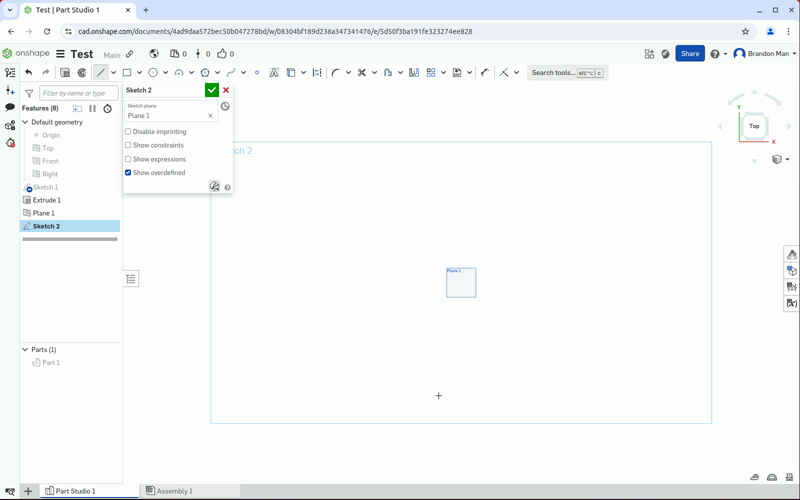
click(438, 395)
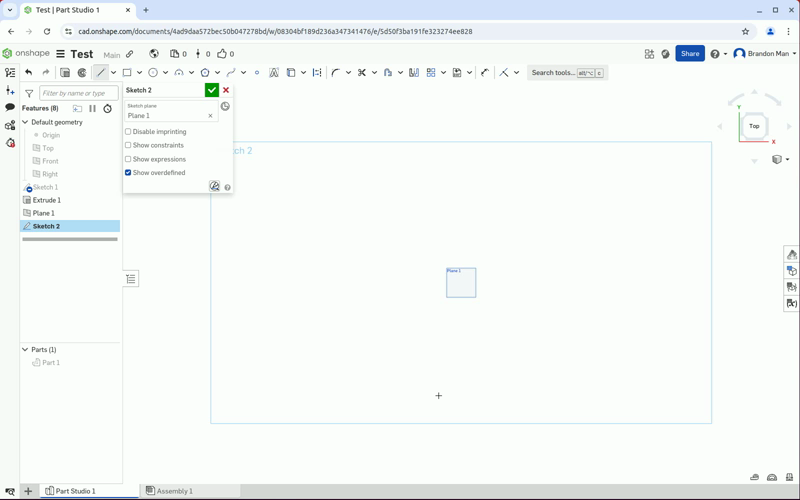
key_up(shift)
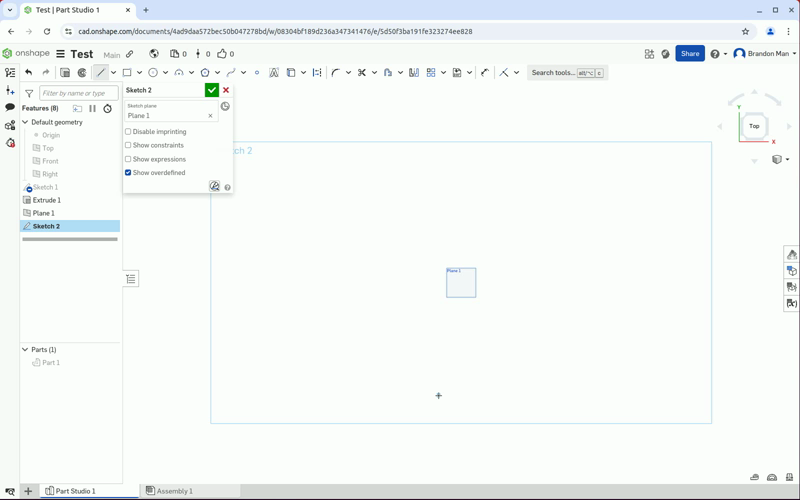
key_down(shift)
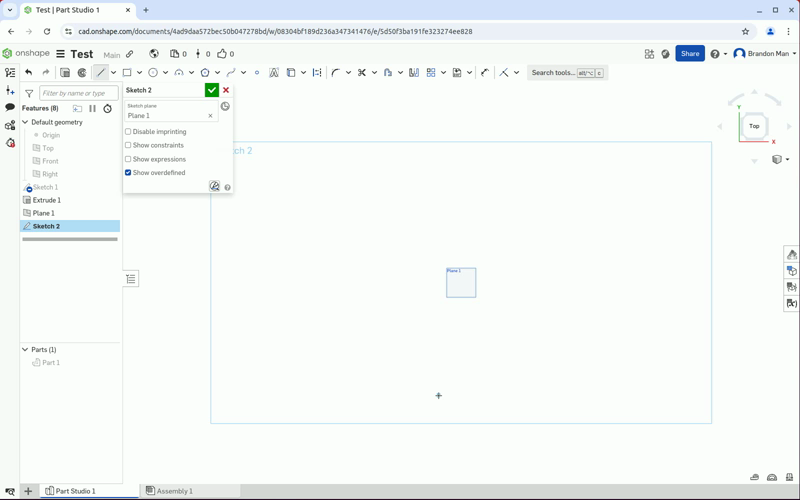
mouse_move(468, 395)
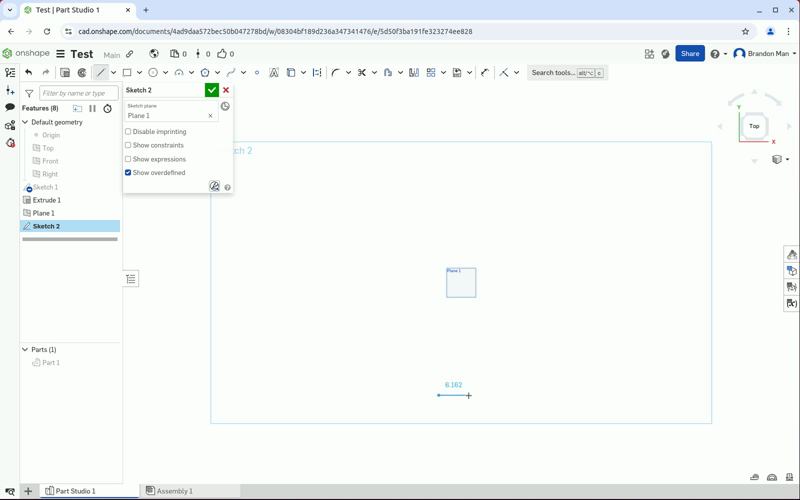
mouse_move(467, 395)
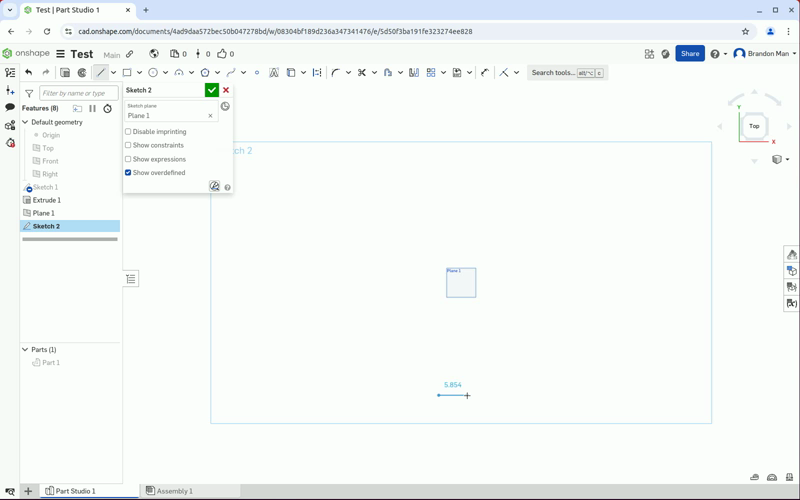
click(467, 395)
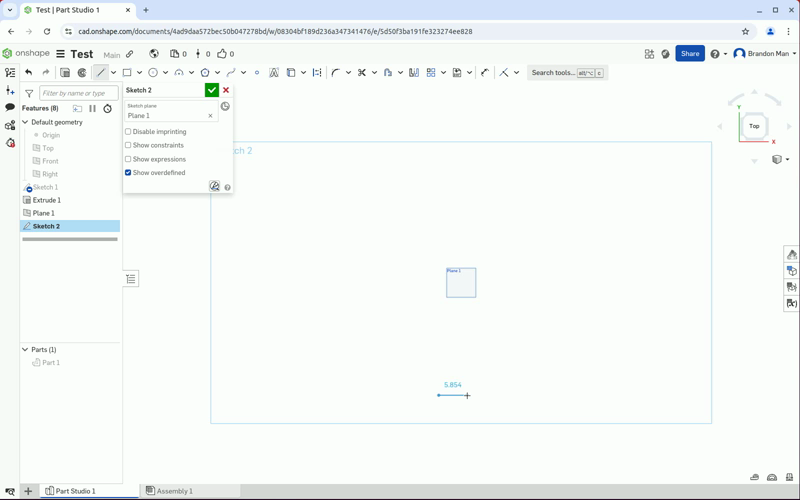
key_up(shift)
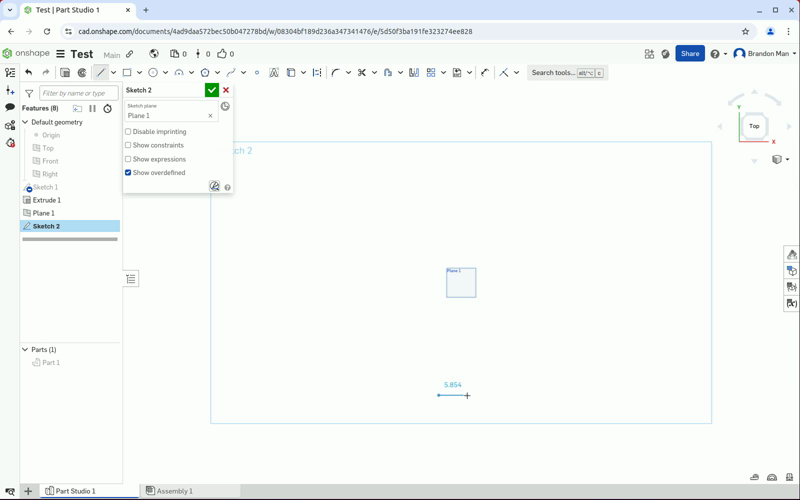
key_down(shift)
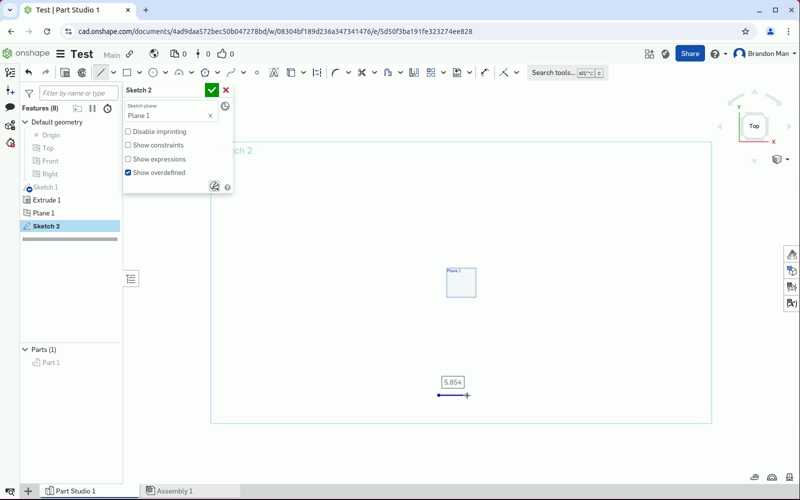
mouse_move(467, 282)
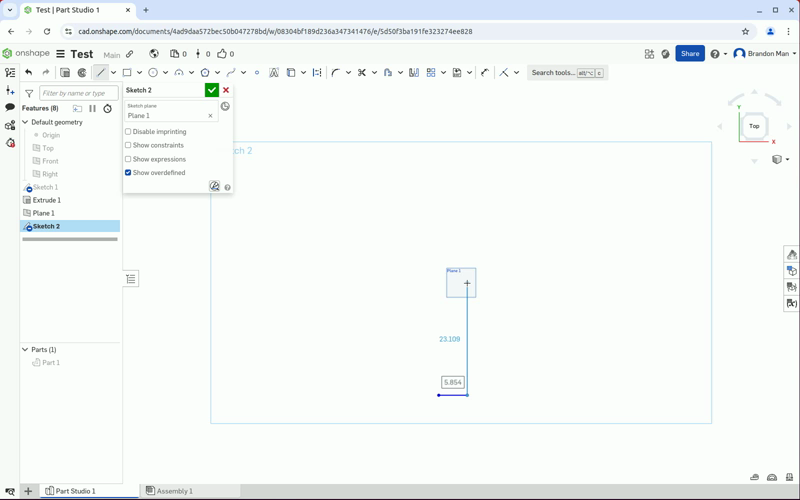
click(467, 282)
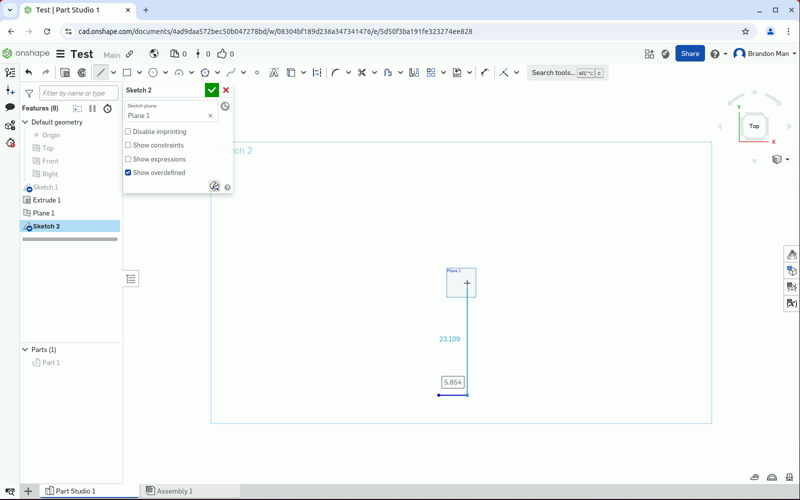
key_up(shift)
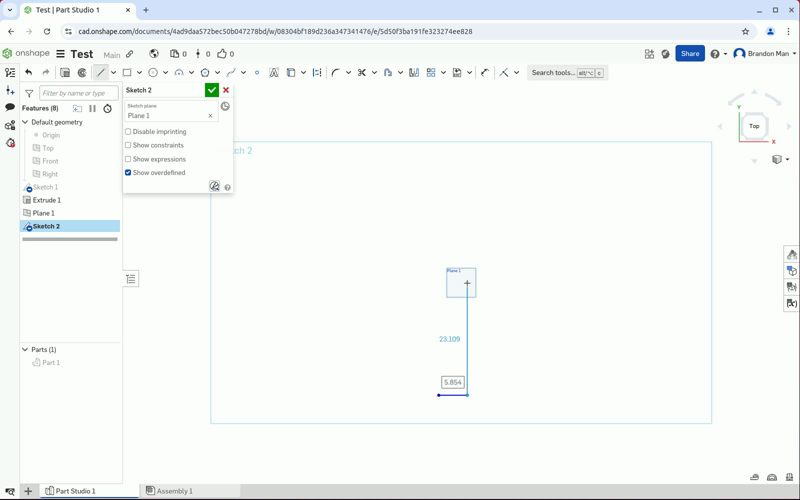
key_down(shift)
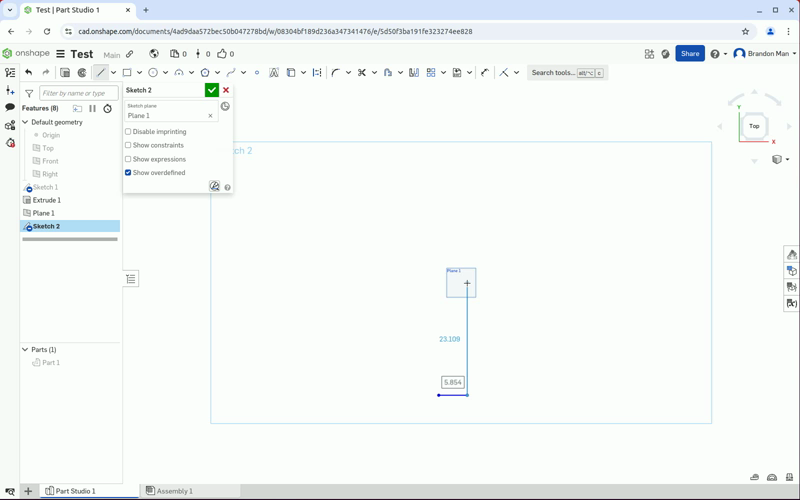
mouse_move(497, 282)
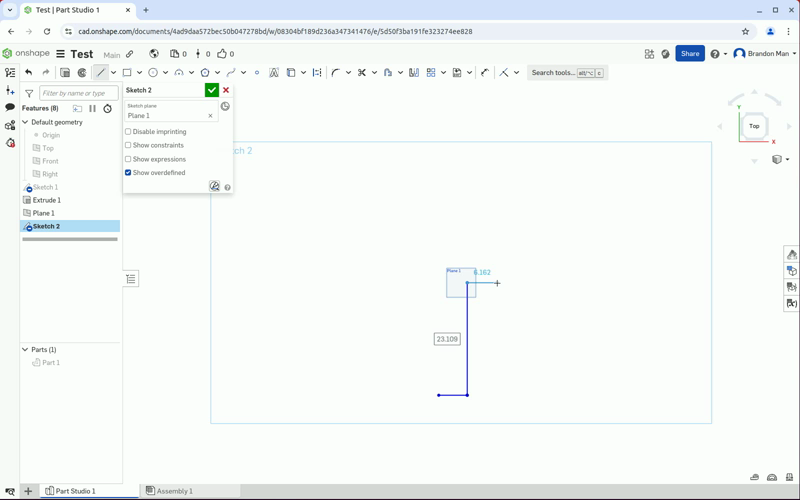
mouse_move(438, 282)
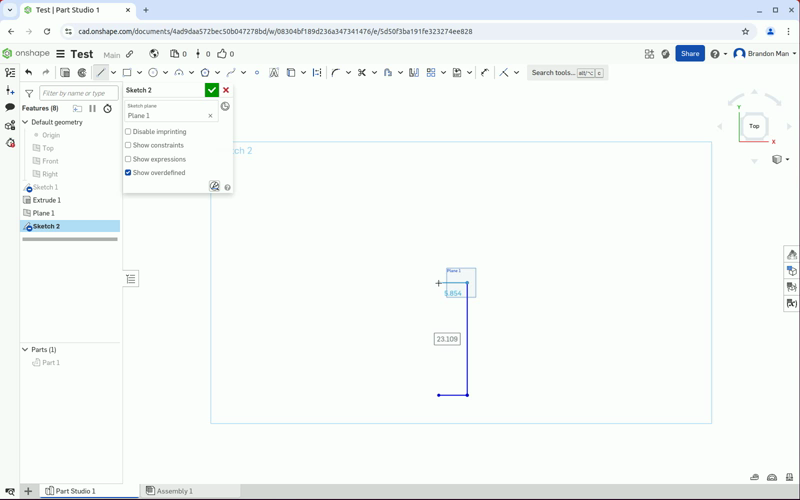
click(438, 282)
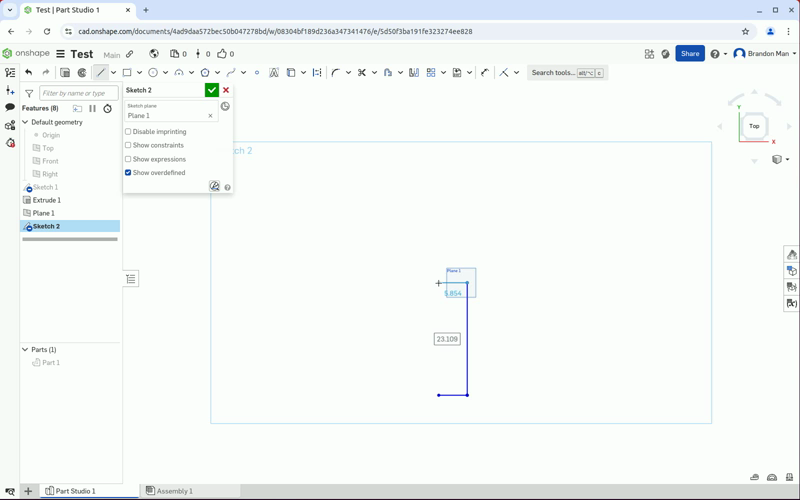
key_up(shift)
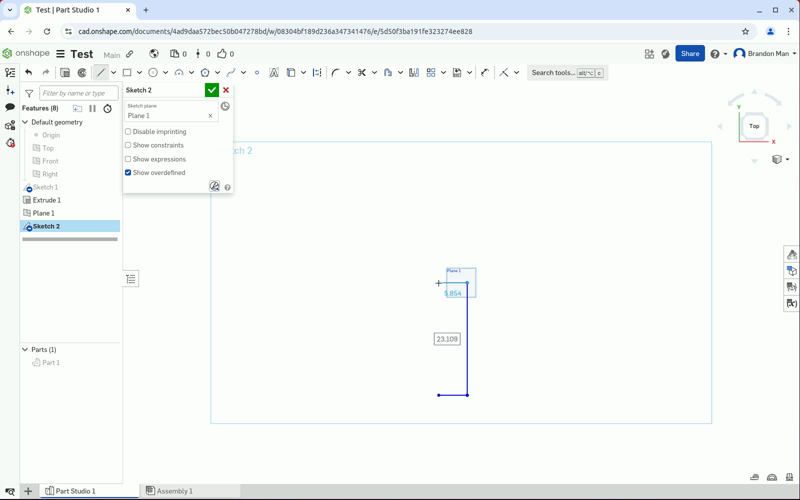
key_down(shift)
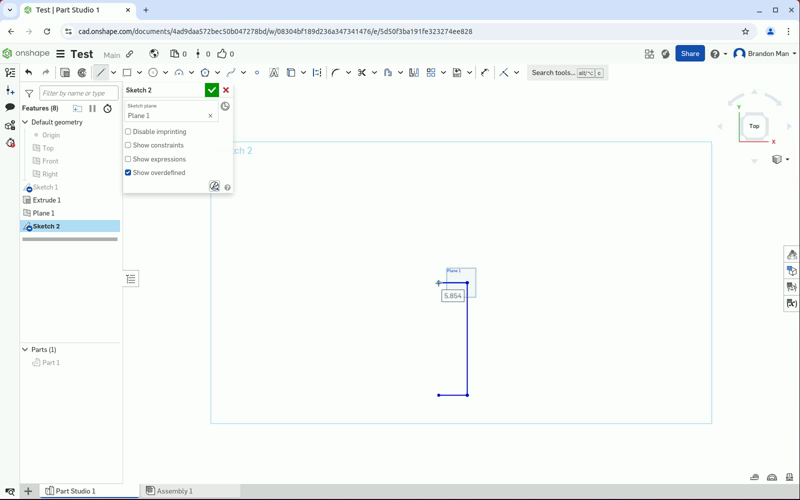
mouse_move(438, 395)
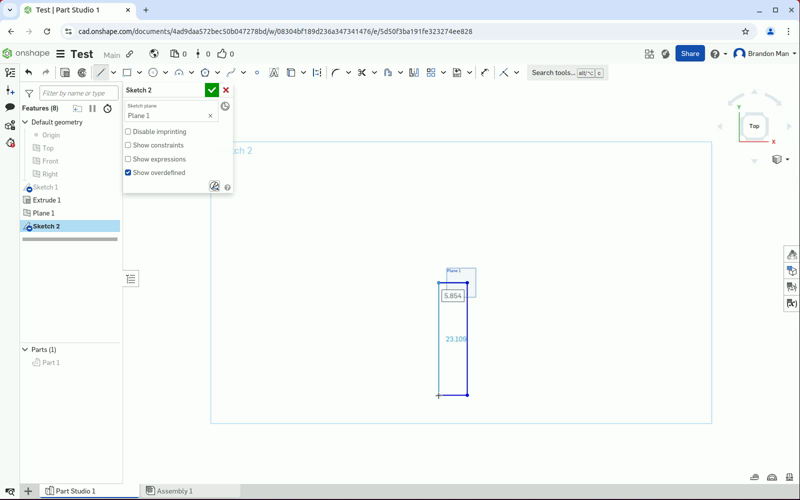
key_up(shift)
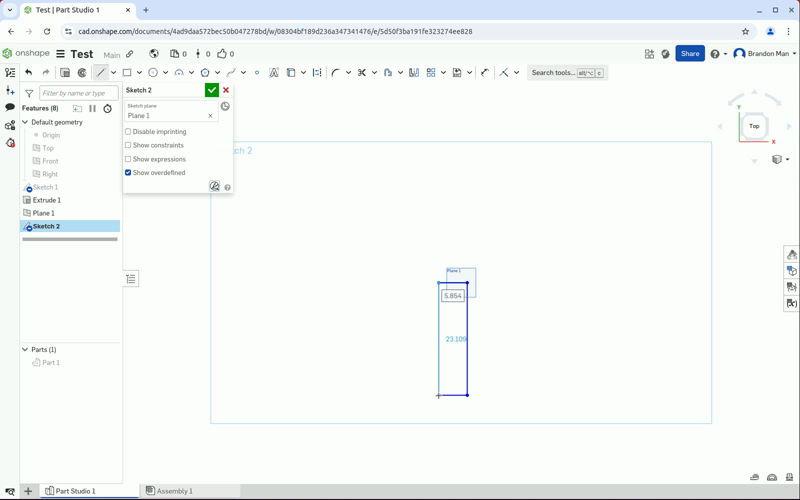
click(438, 395)
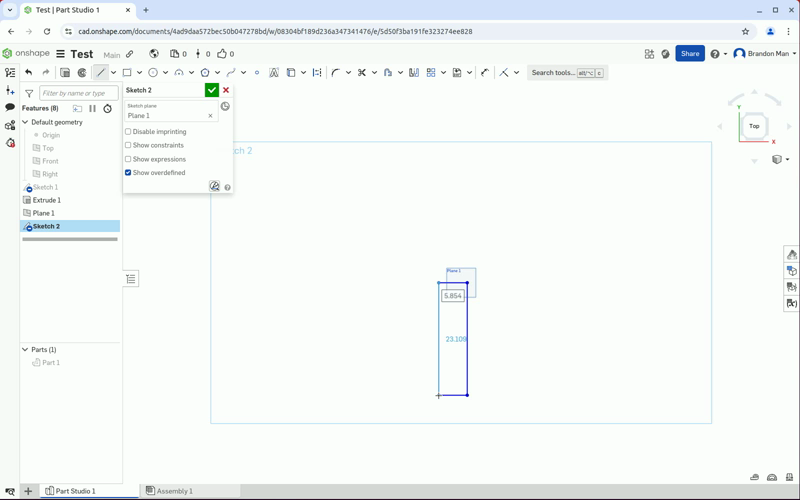
key(esc)
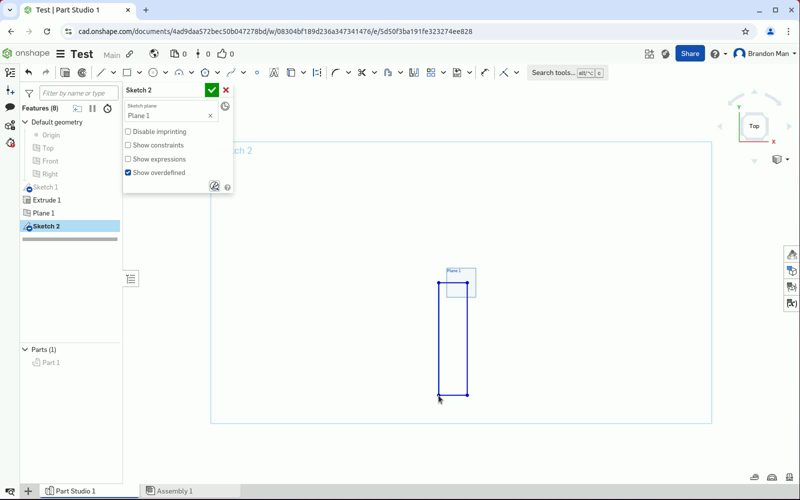
mouse_move(459, 351)
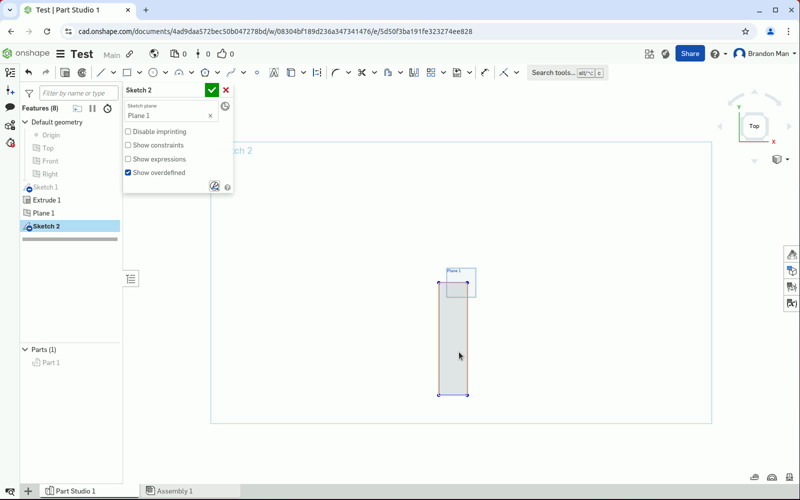
click(459, 351)
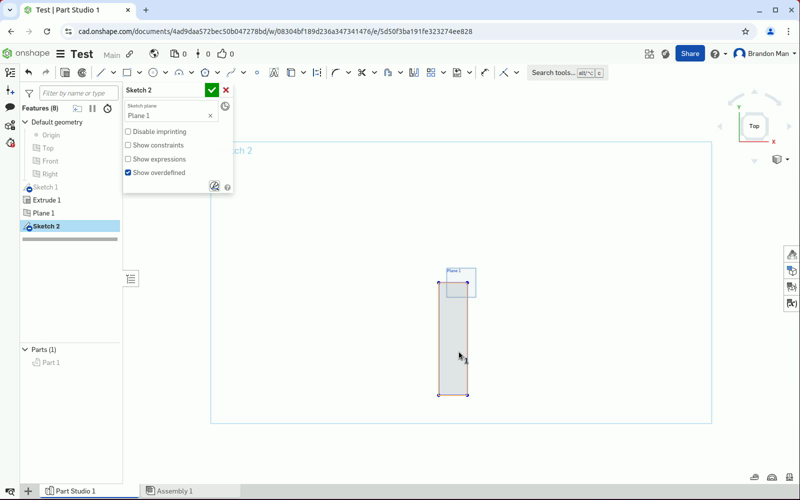
mouse_move(73, 352)
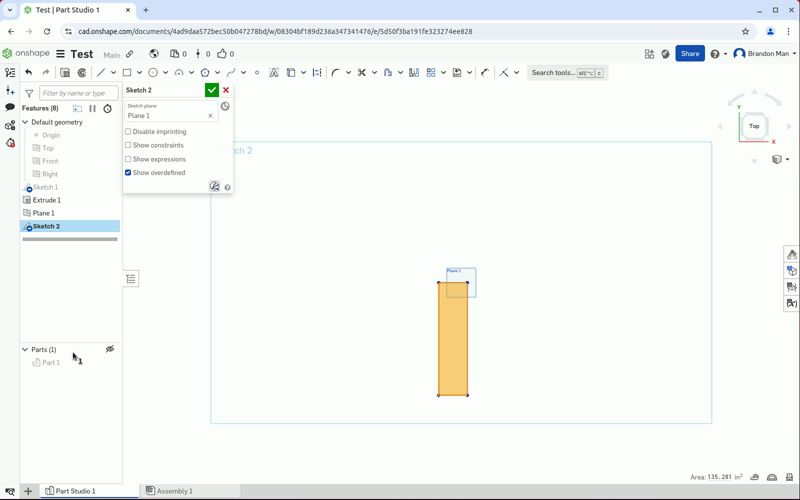
key(shift+y)
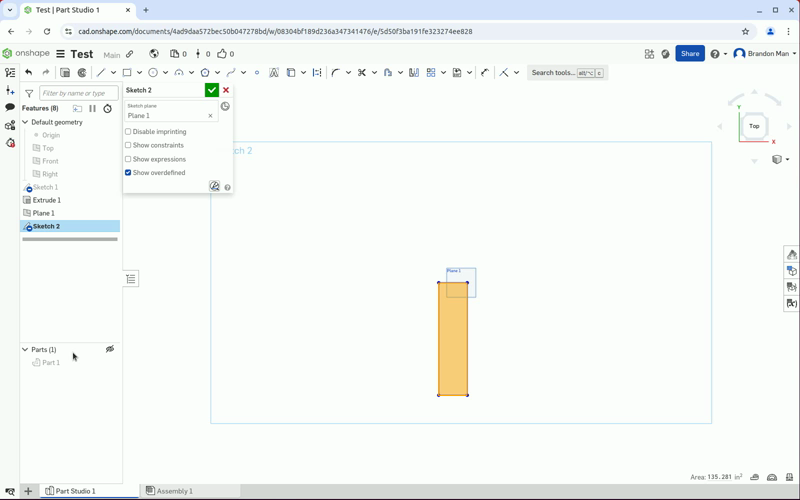
key(shift+e)
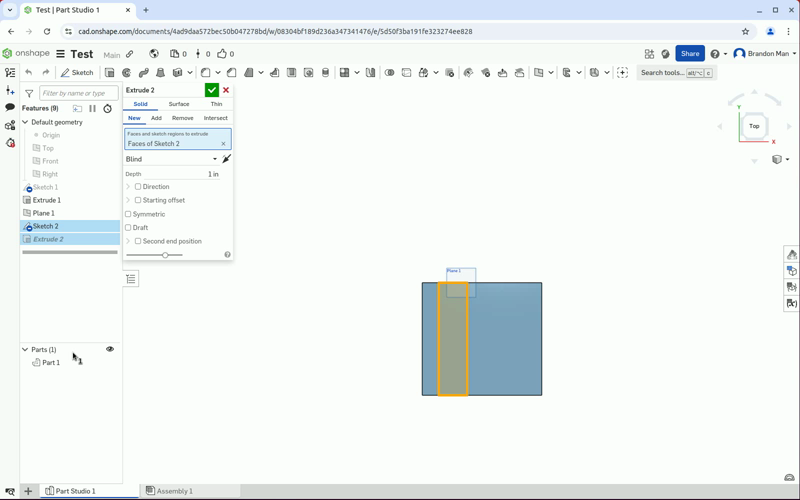
mouse_move(143, 106)
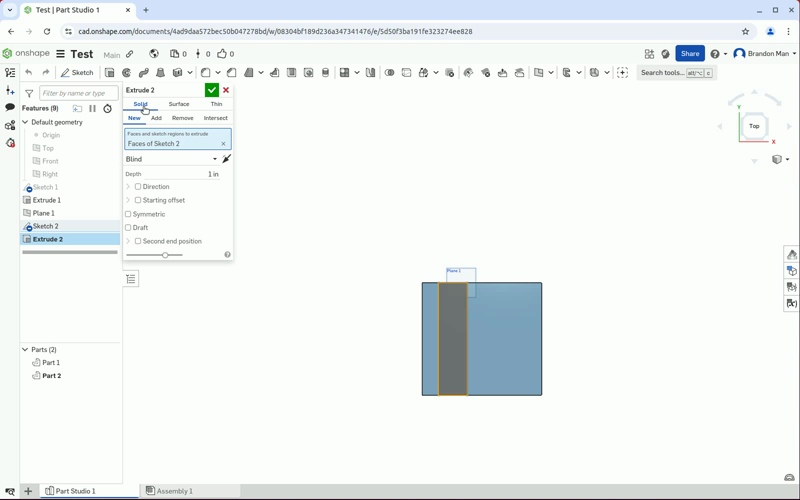
click(143, 106)
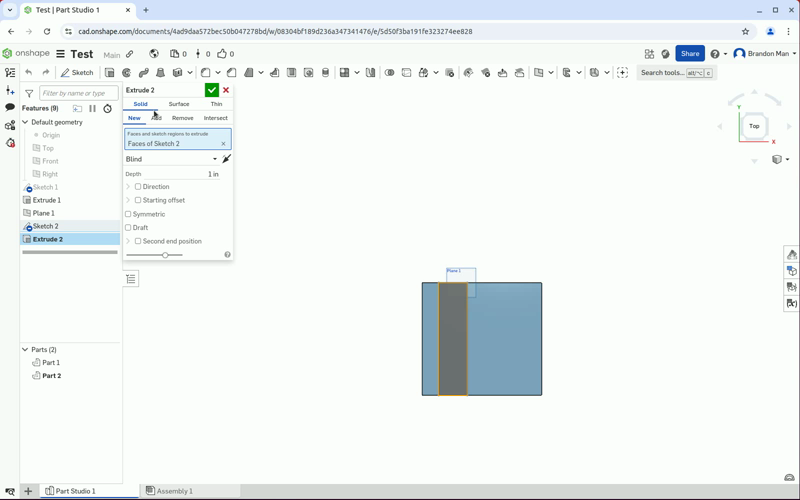
mouse_move(186, 120)
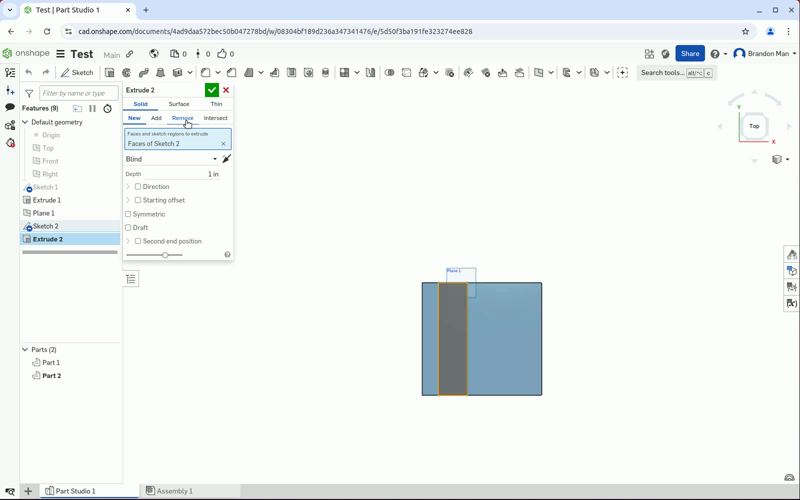
click(186, 120)
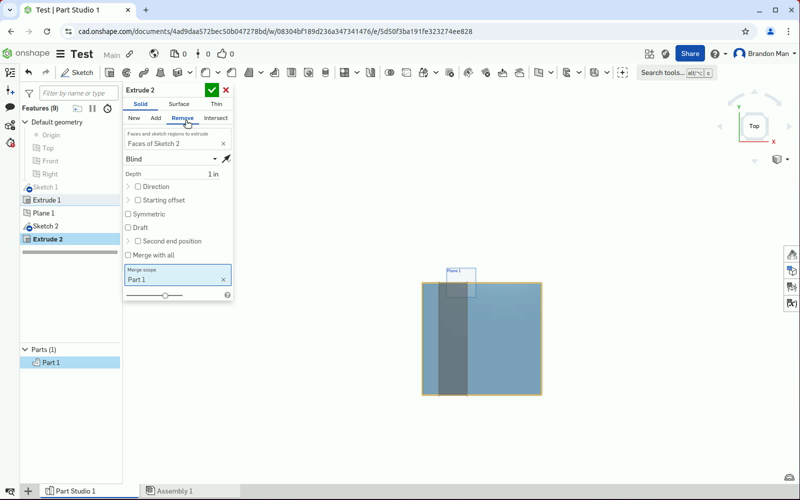
key(tab, 4)
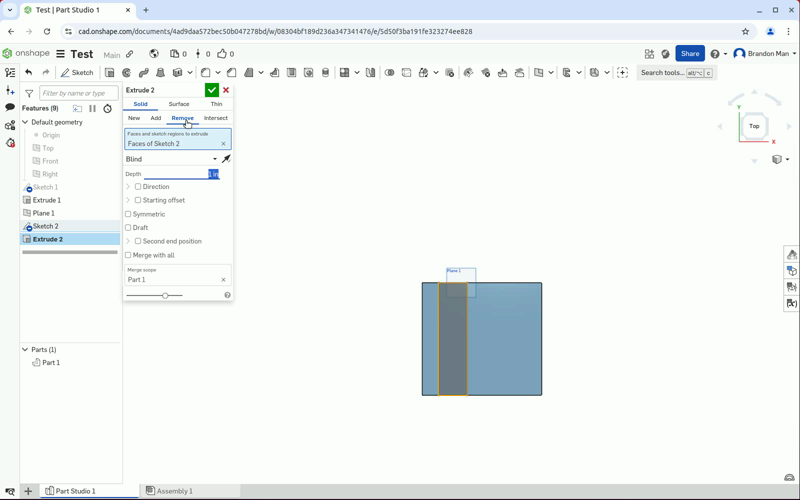
text(4.574)
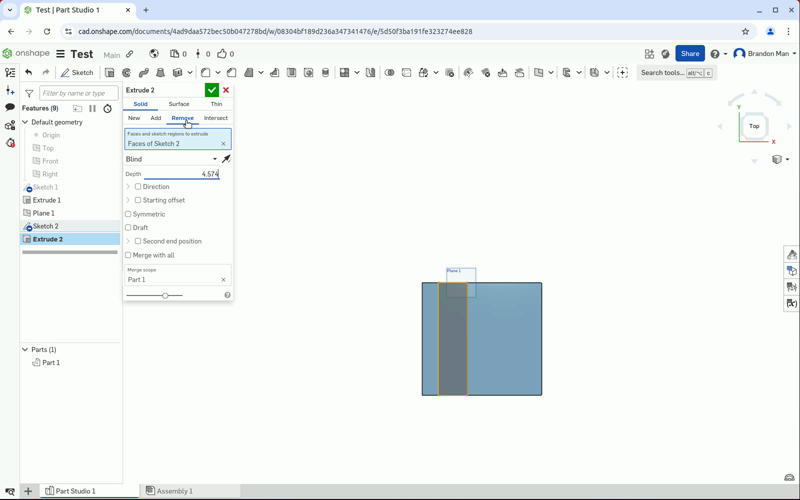
key(tab, 6)
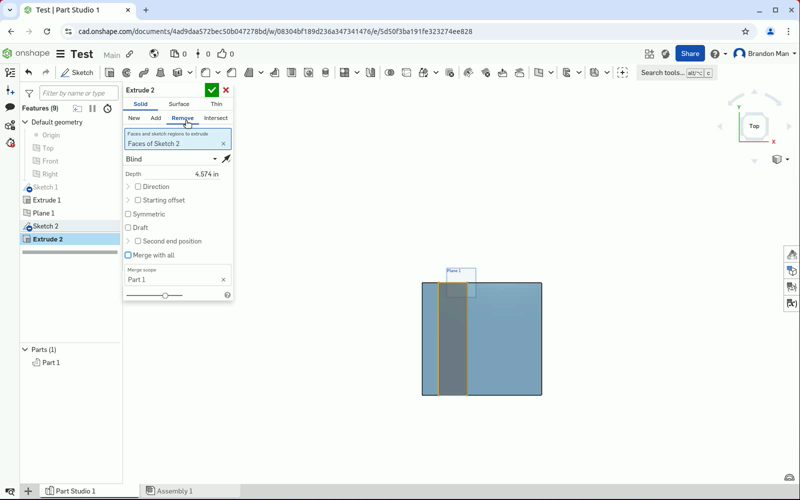
key(space)
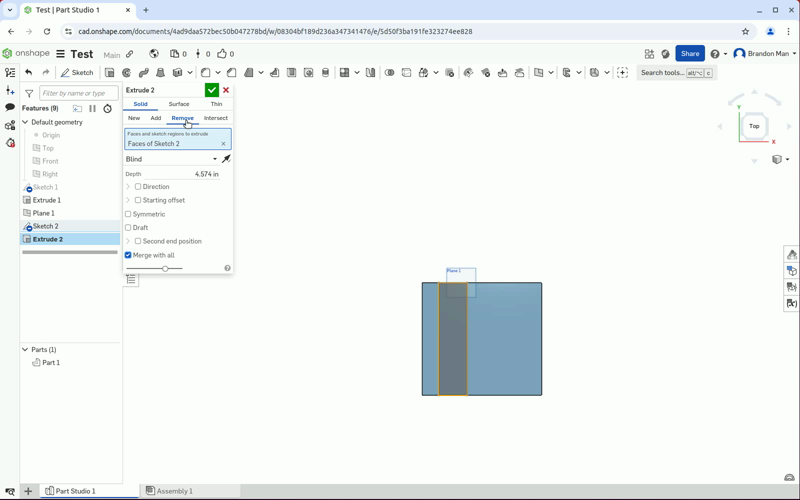
key(enter)
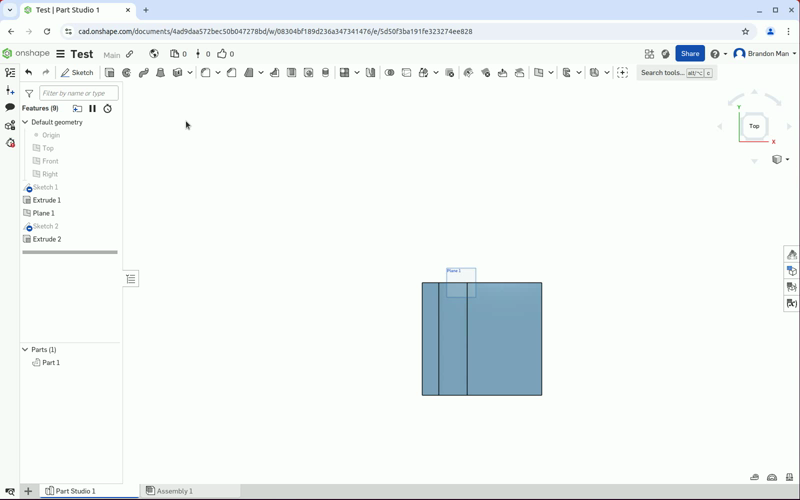
key(shift+h)
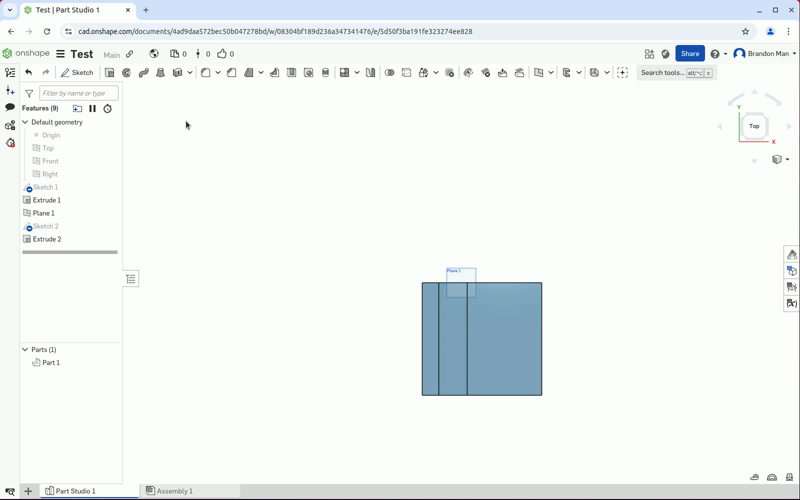
key(shift+h)
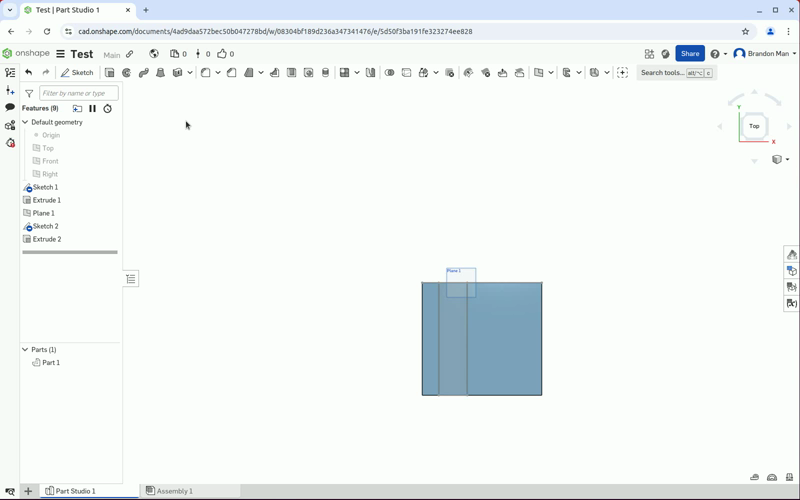
key(shift+7)
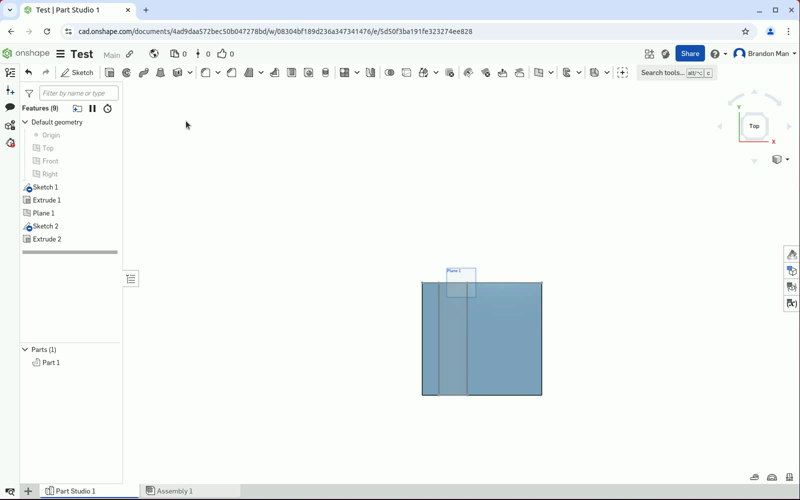
key(up, 3)
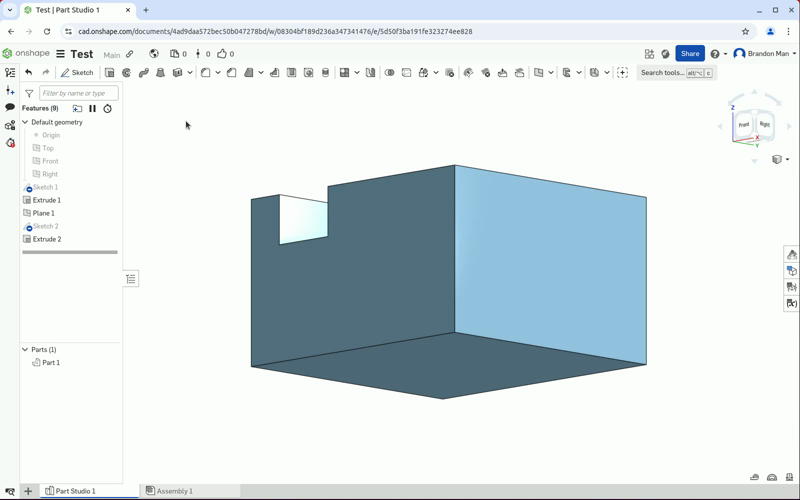
key(left, 3)
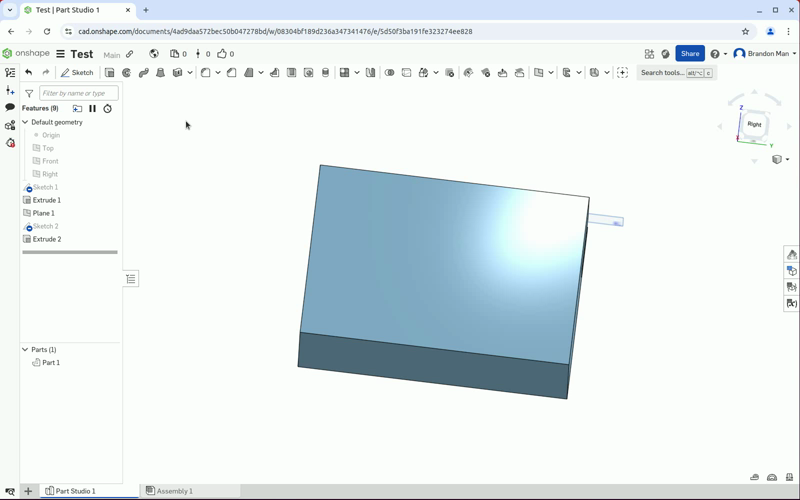
key(right, 3)
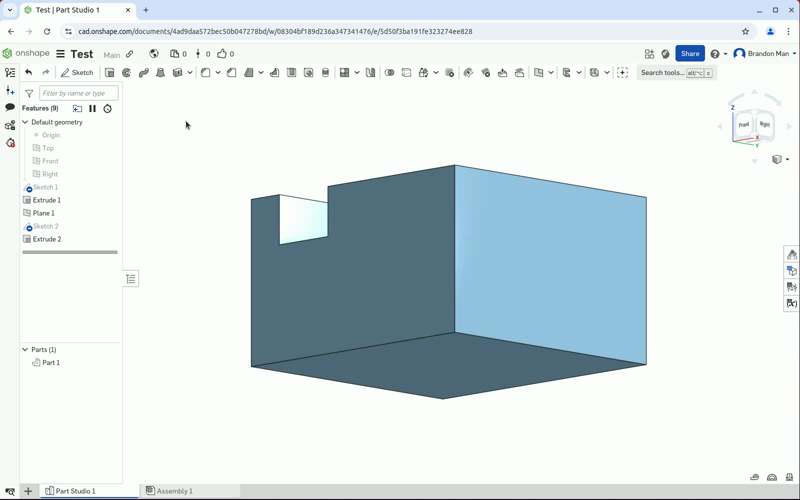
key(down, 3)
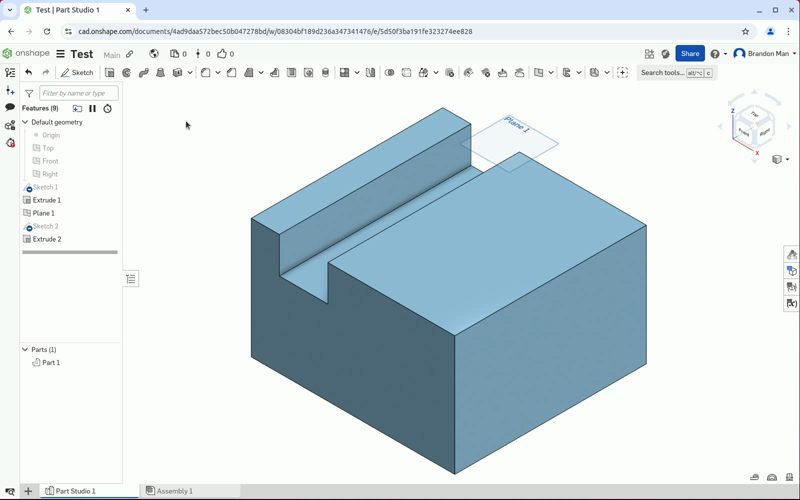
mouse_move(73, 189)
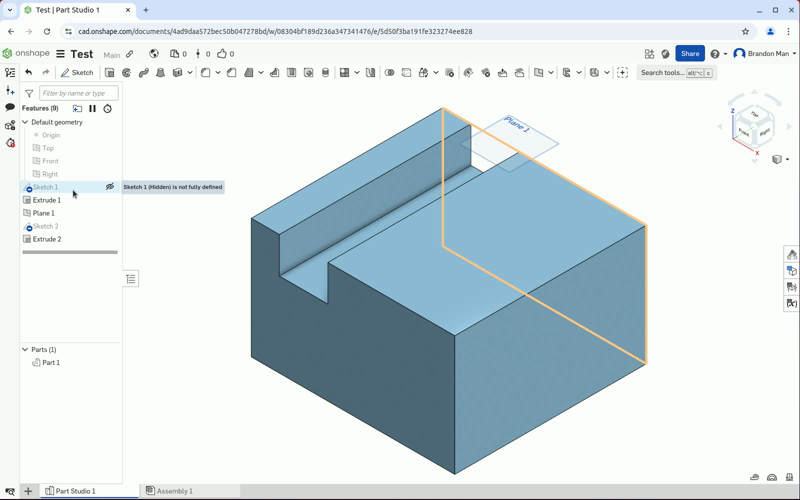
click(73, 189)